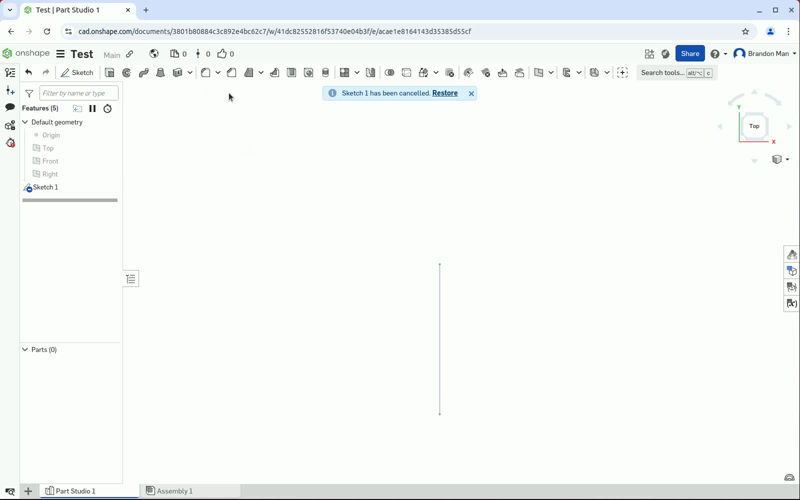
key(shift+h)
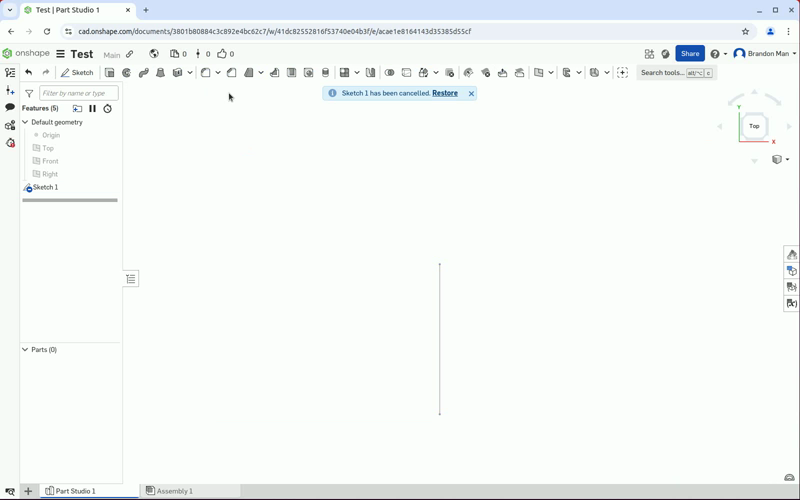
key(shift+s)
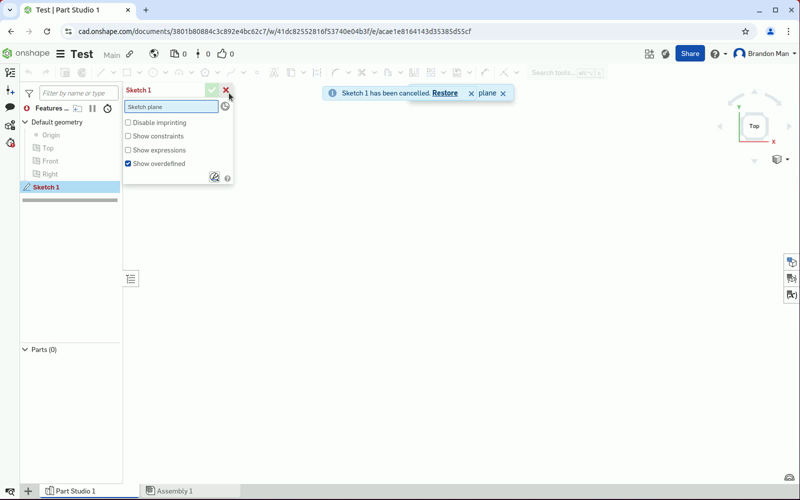
mouse_move(73, 150)
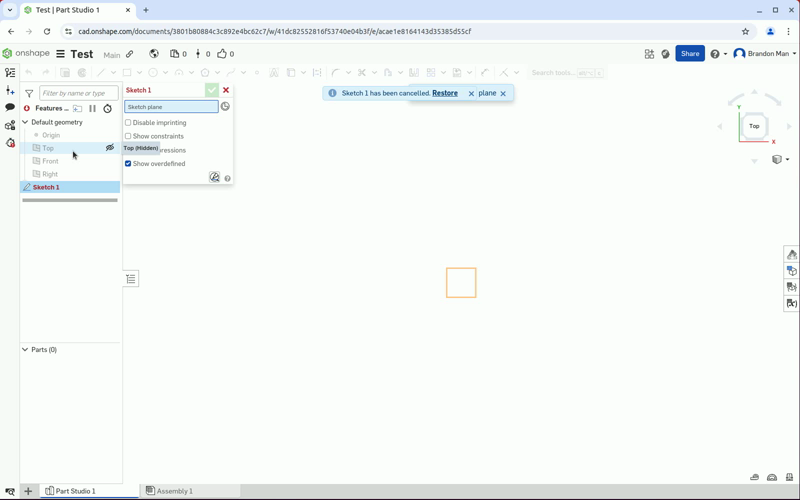
click(73, 150)
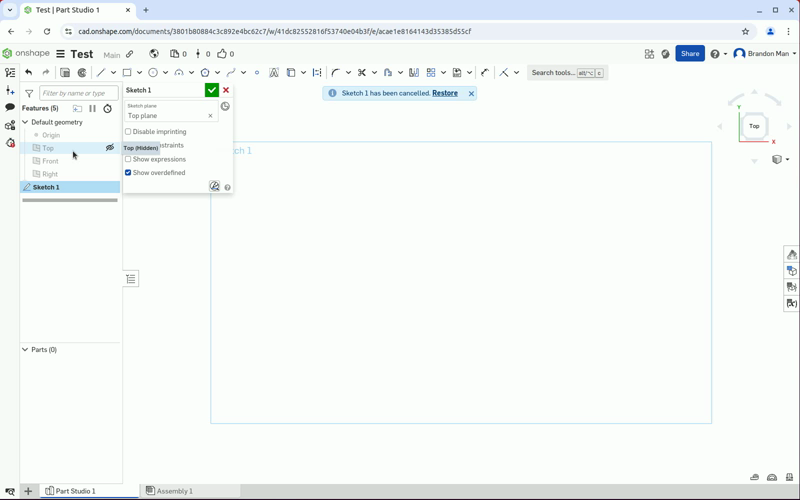
mouse_move(73, 352)
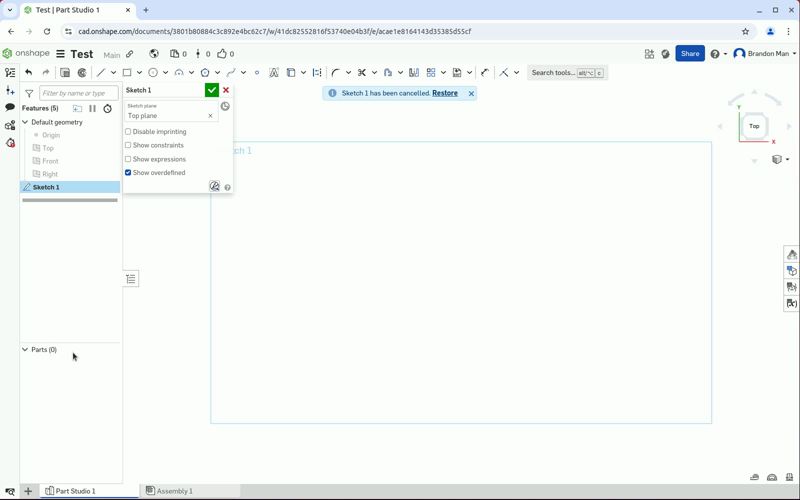
key(y)
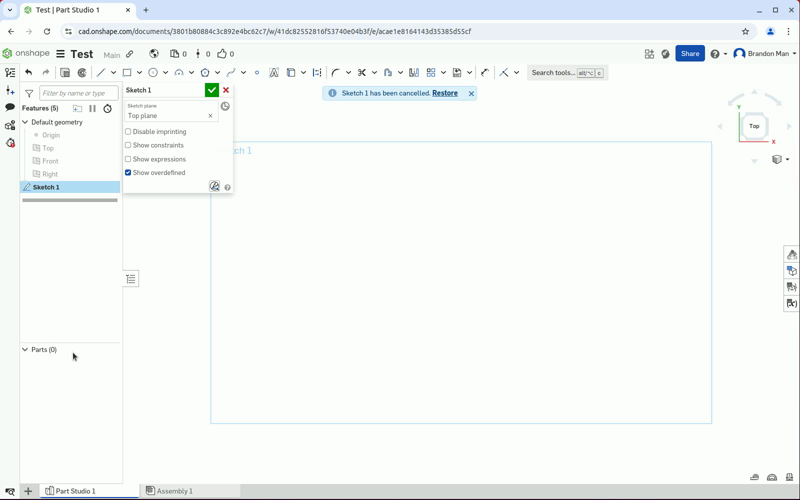
key(c)
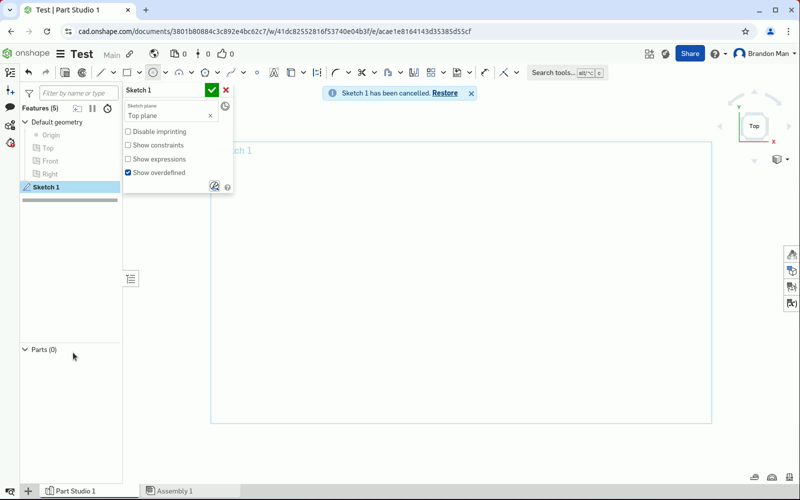
key_down(shift)
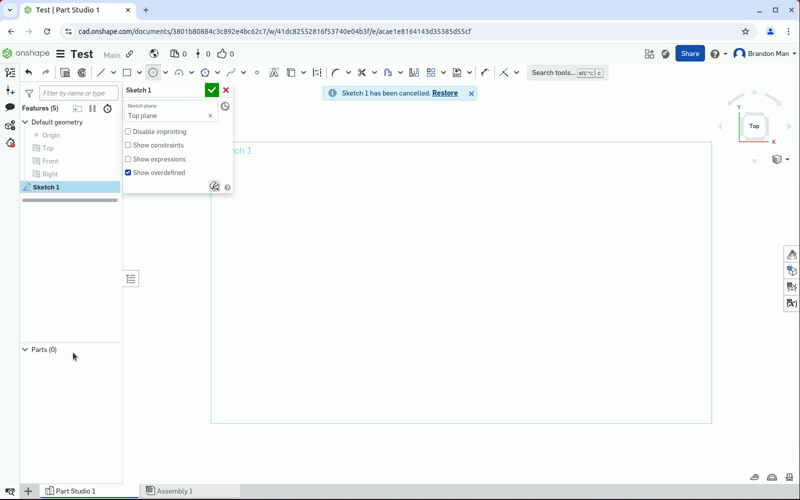
mouse_move(461, 282)
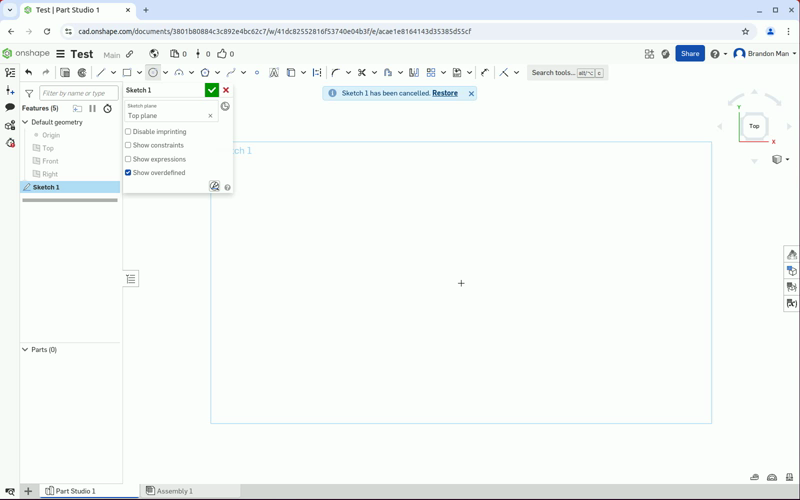
click(461, 282)
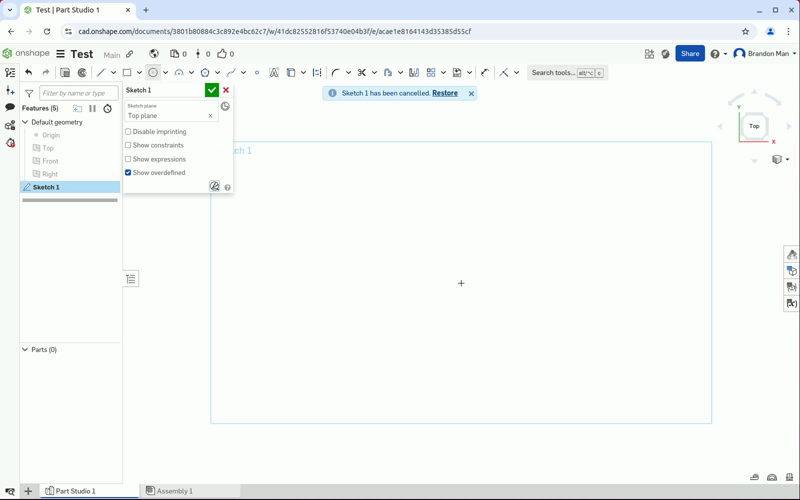
key_up(shift)
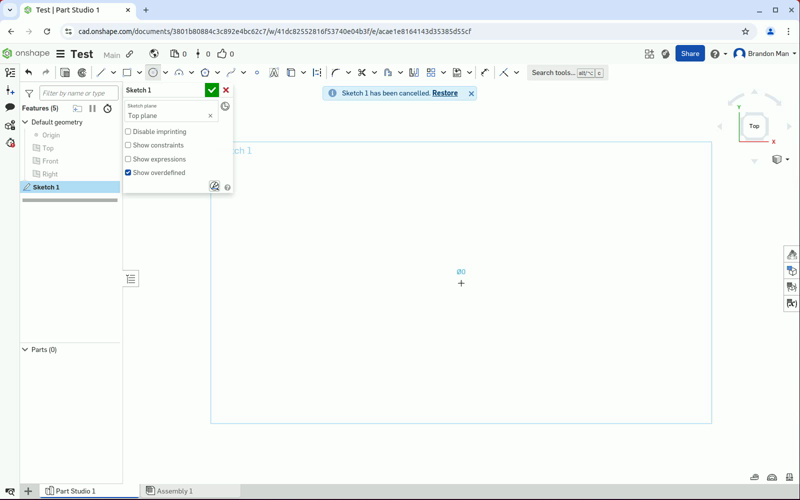
mouse_move(525, 282)
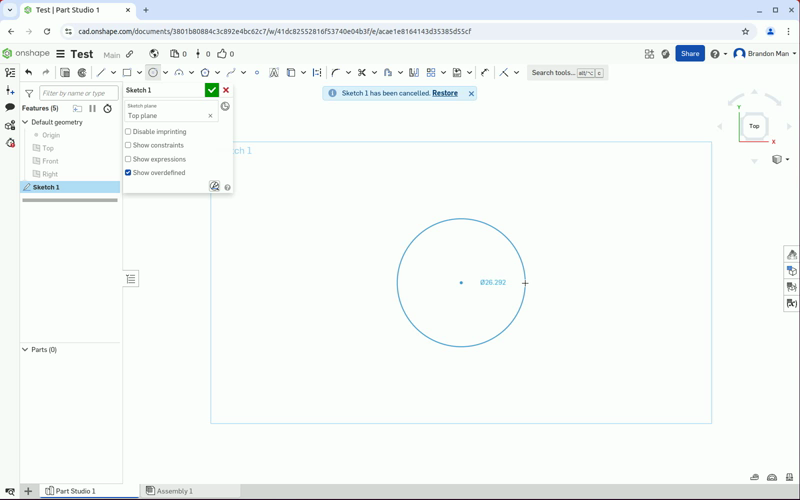
click(525, 282)
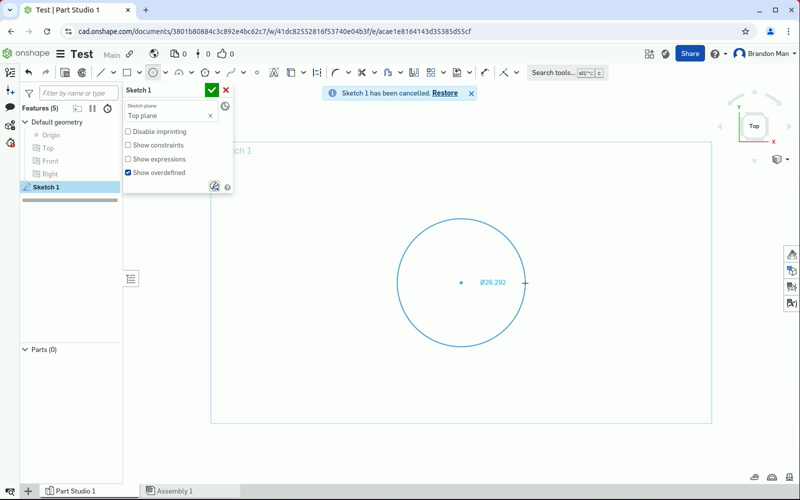
key(esc)
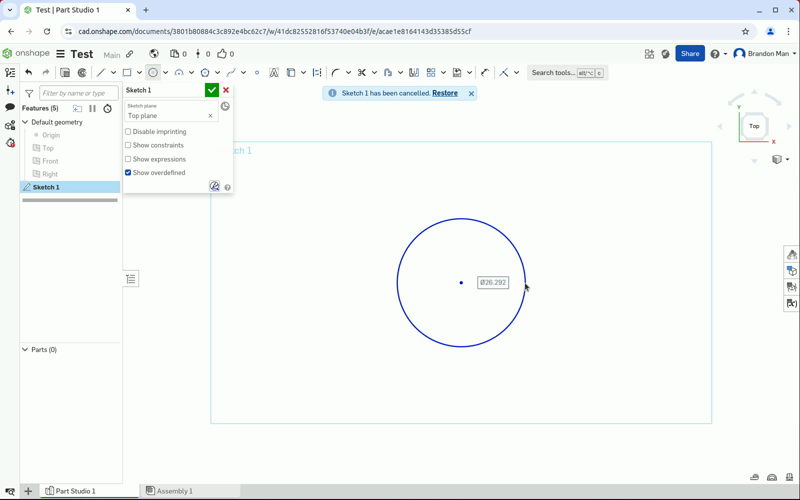
mouse_move(493, 295)
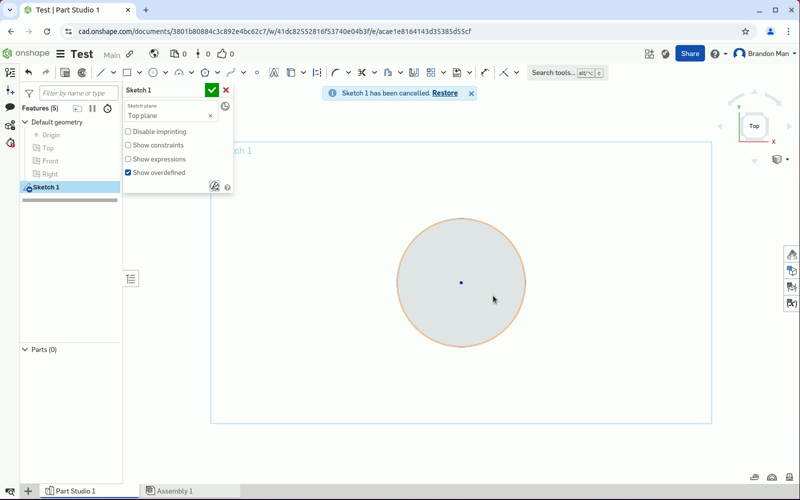
click(493, 295)
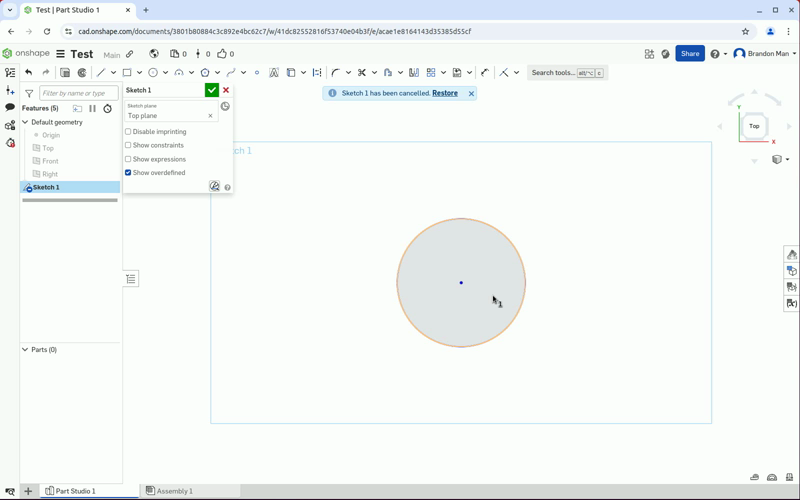
mouse_move(73, 352)
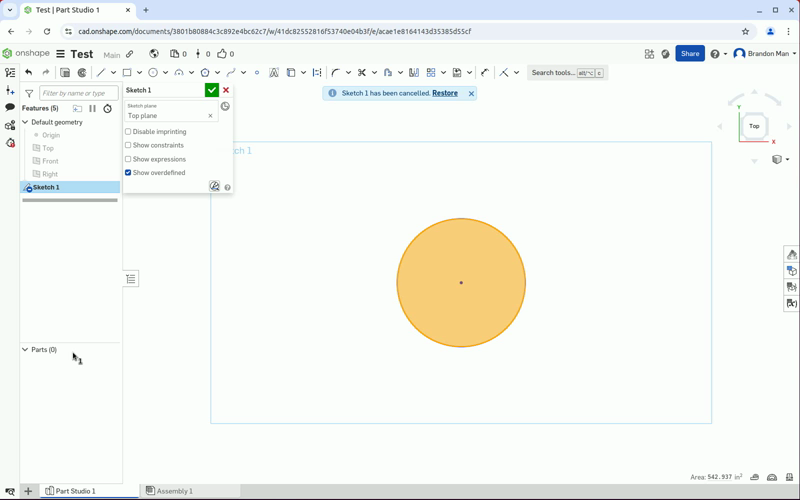
key(shift+y)
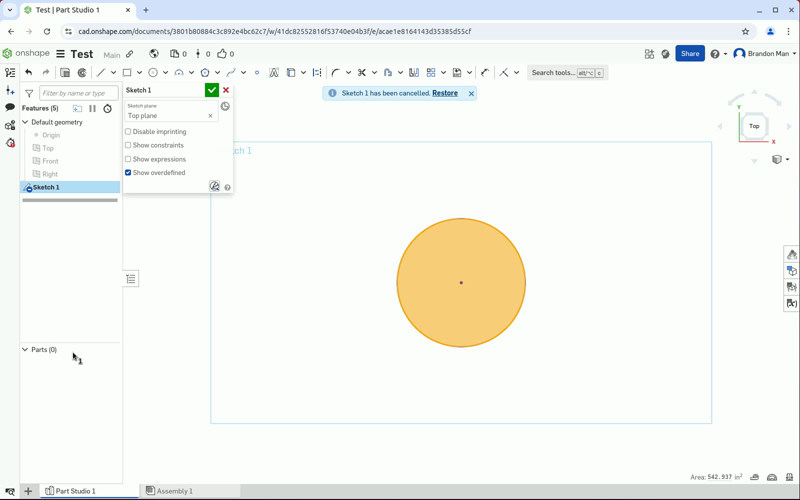
key(shift+e)
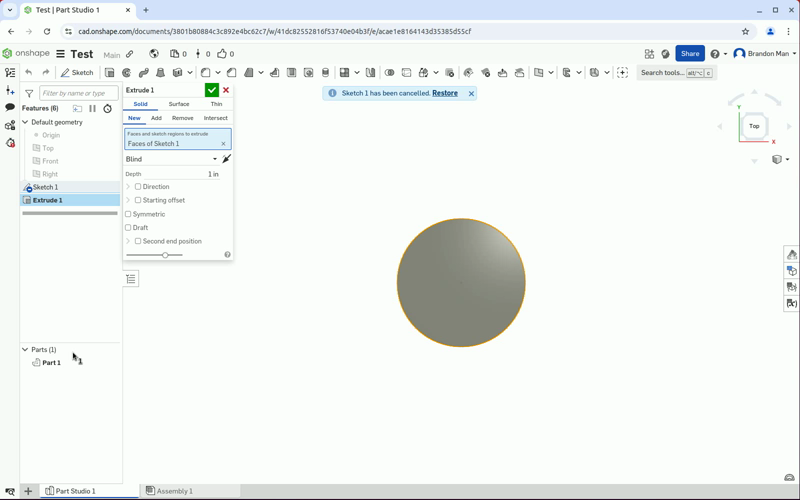
mouse_move(143, 106)
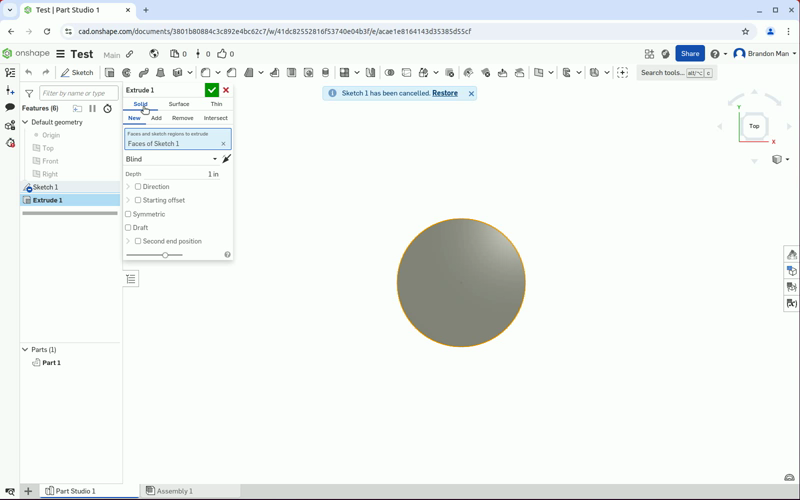
click(143, 106)
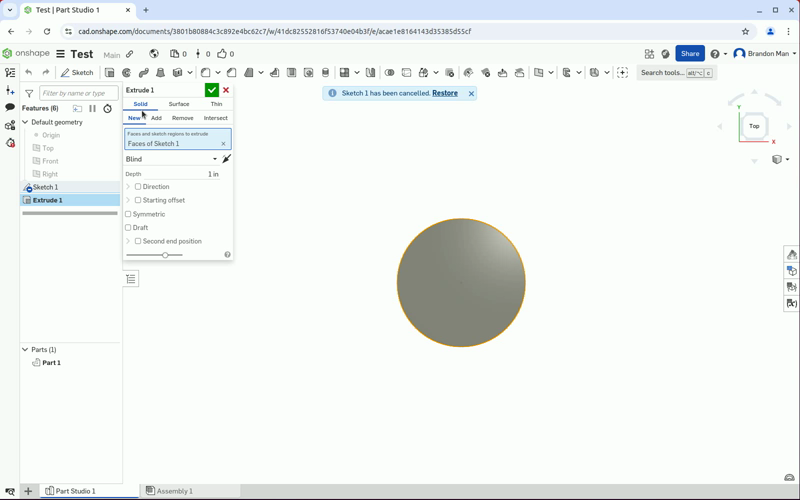
mouse_move(137, 120)
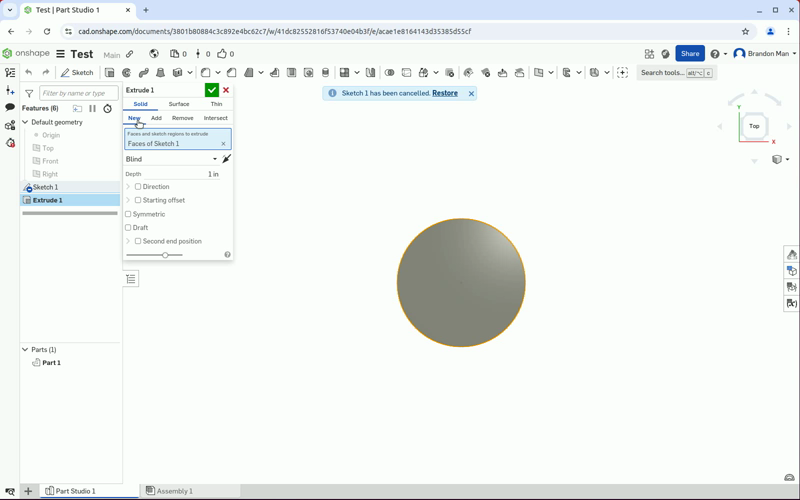
click(137, 120)
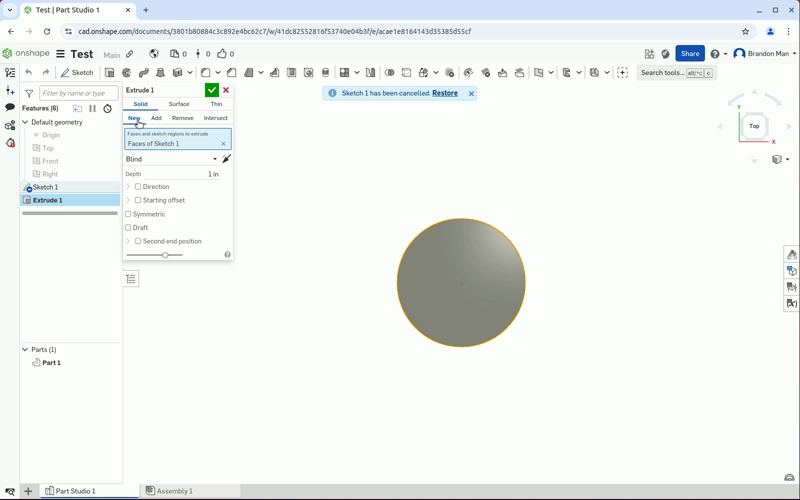
key(tab, 4)
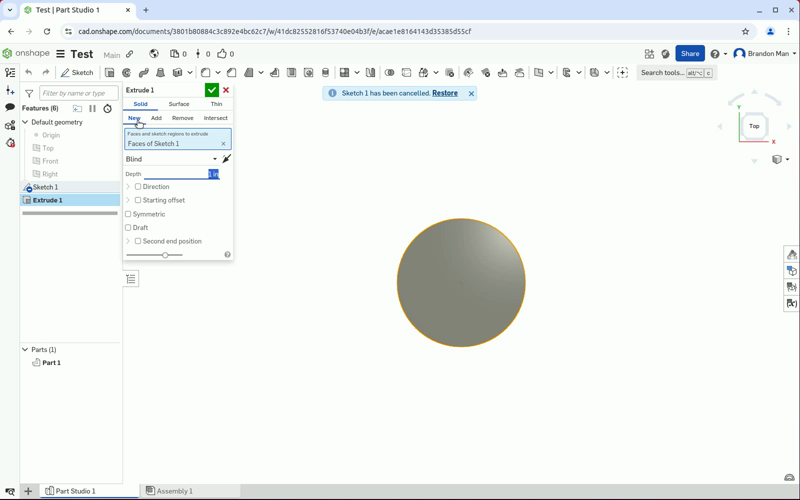
text(0.481)
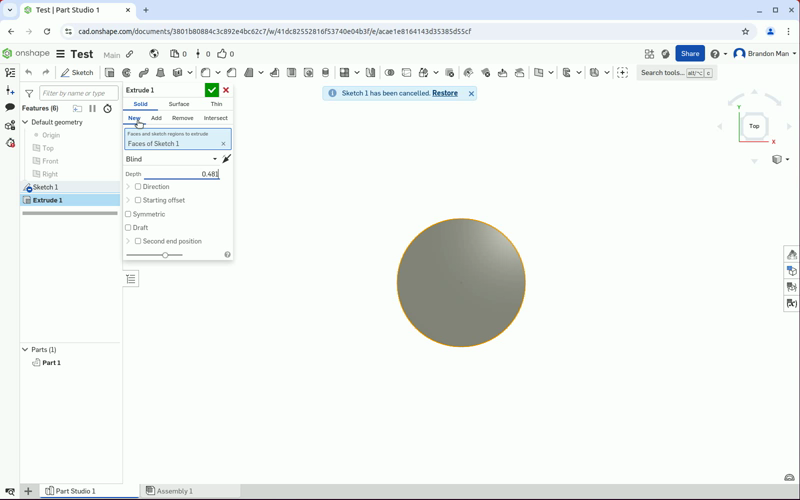
key(enter)
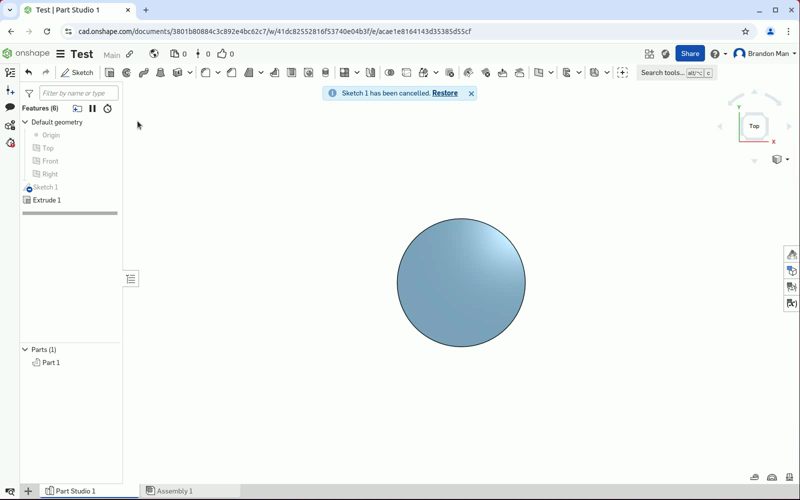
key(shift+h)
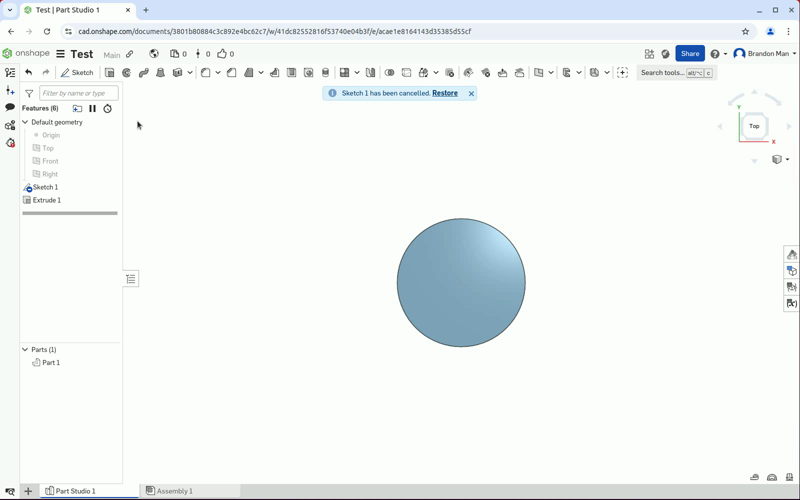
key(shift+h)
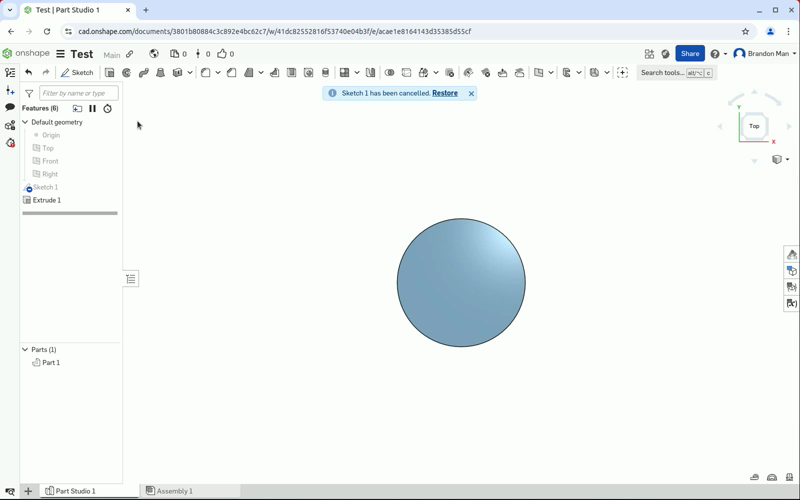
mouse_move(73, 189)
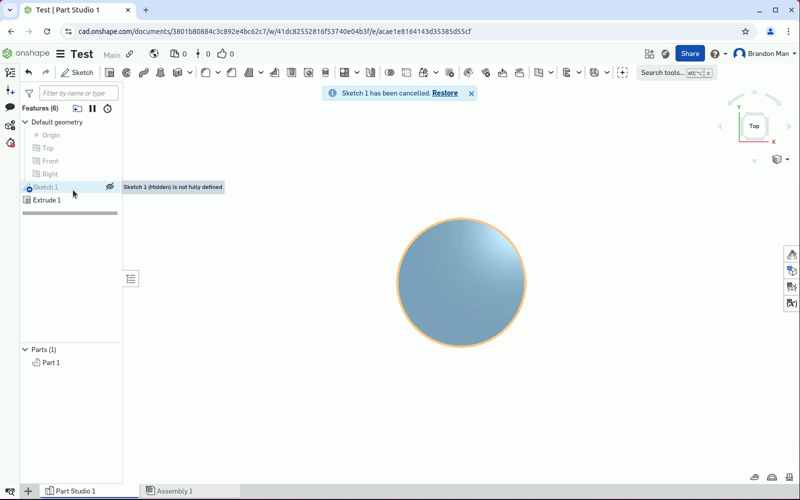
click(73, 189)
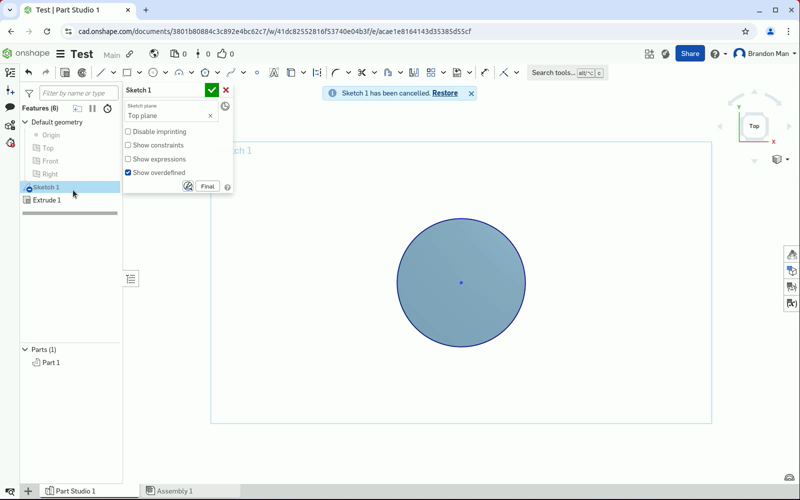
mouse_move(229, 92)
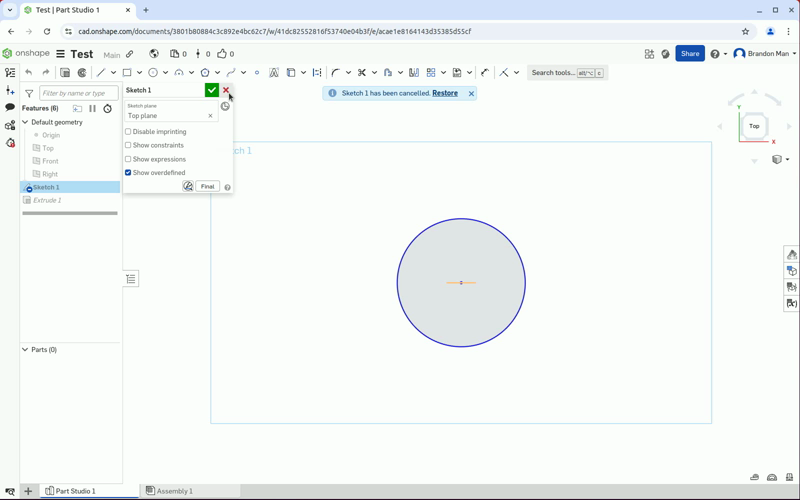
click(229, 92)
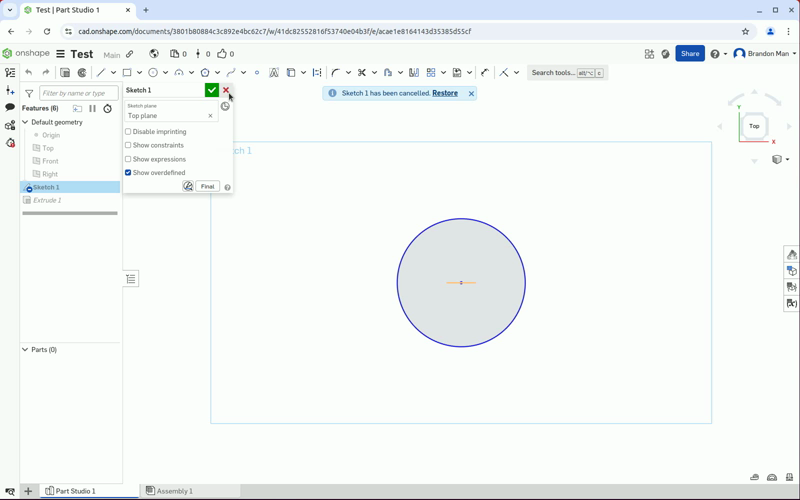
key(shift+s)
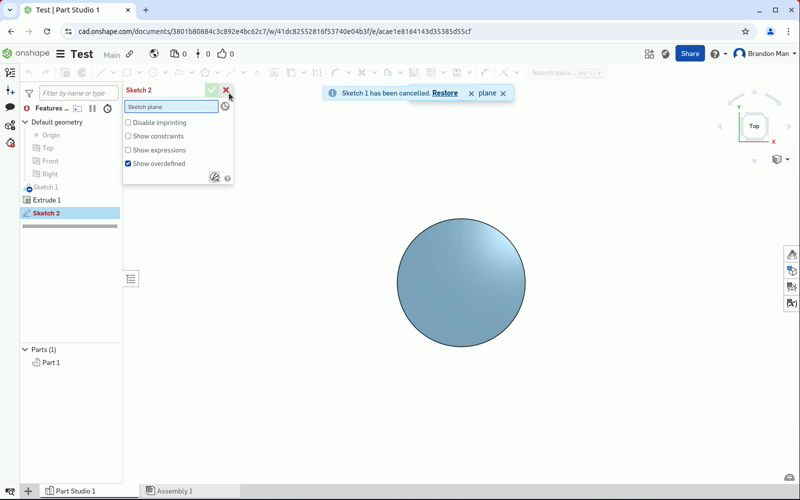
mouse_move(73, 150)
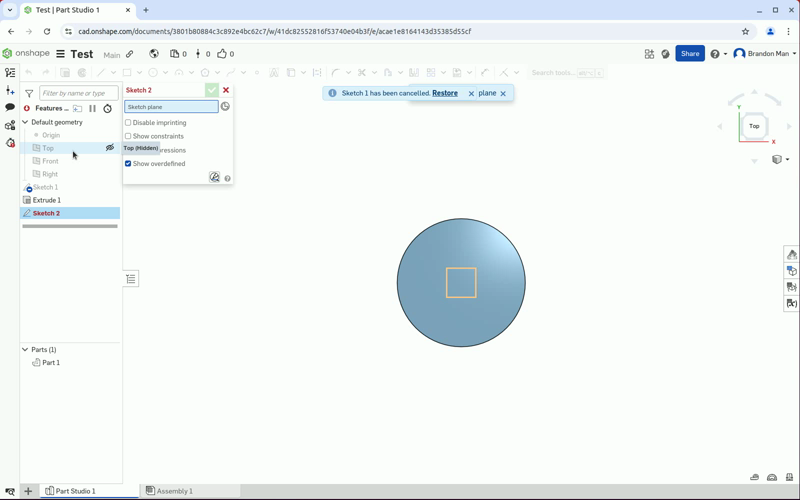
click(73, 150)
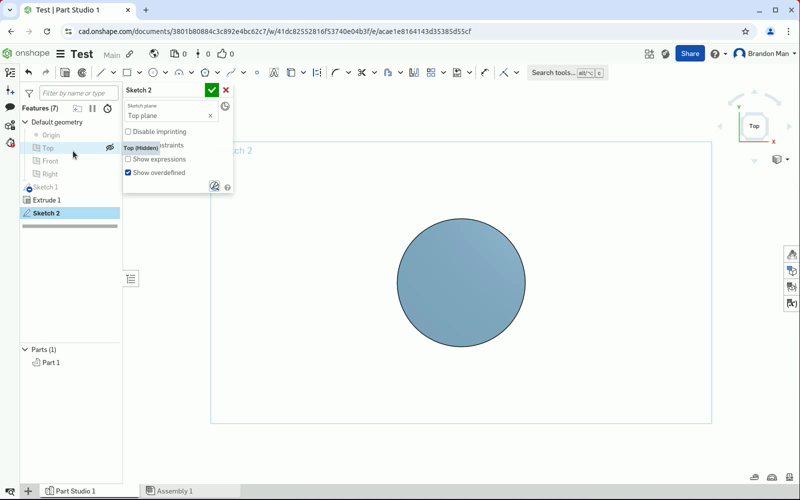
mouse_move(73, 352)
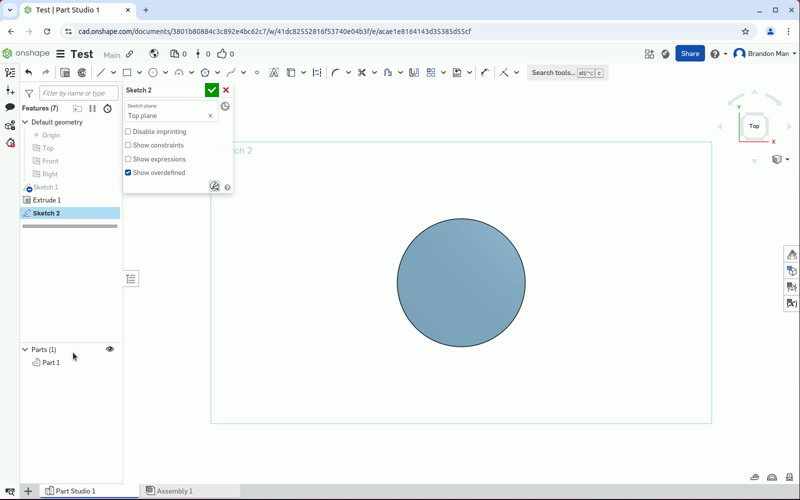
key(y)
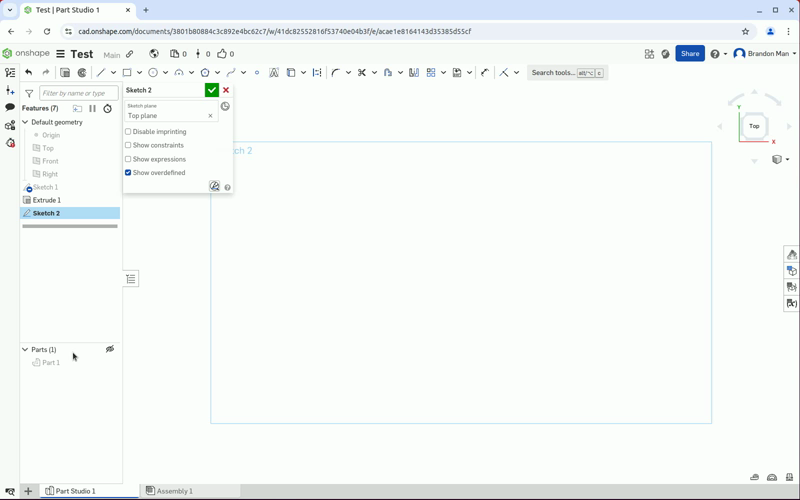
key(c)
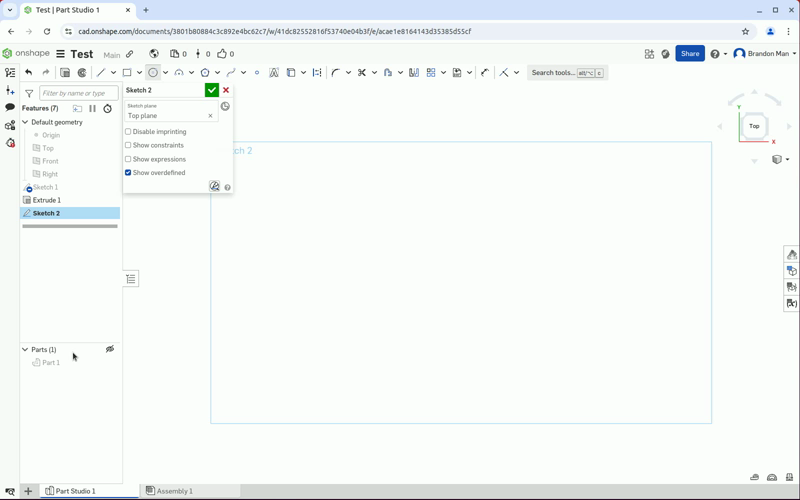
key_down(shift)
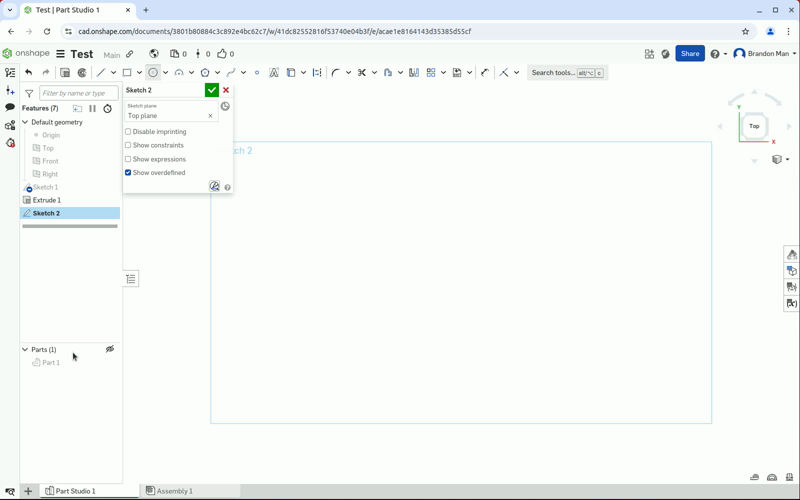
mouse_move(461, 282)
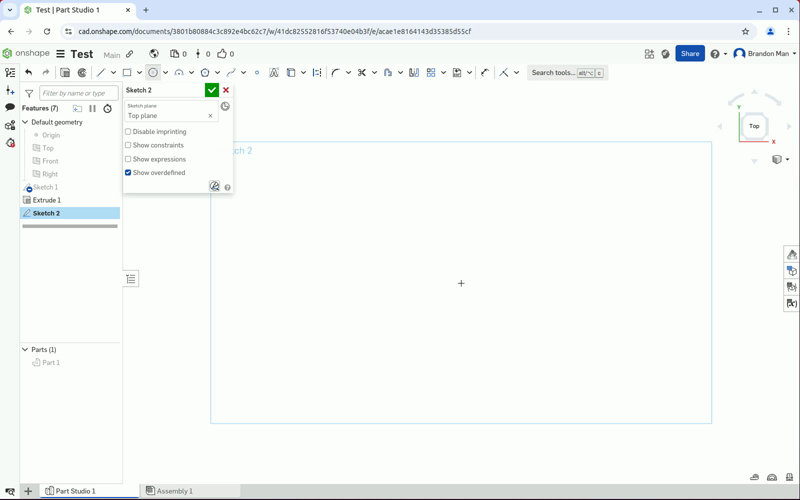
click(461, 282)
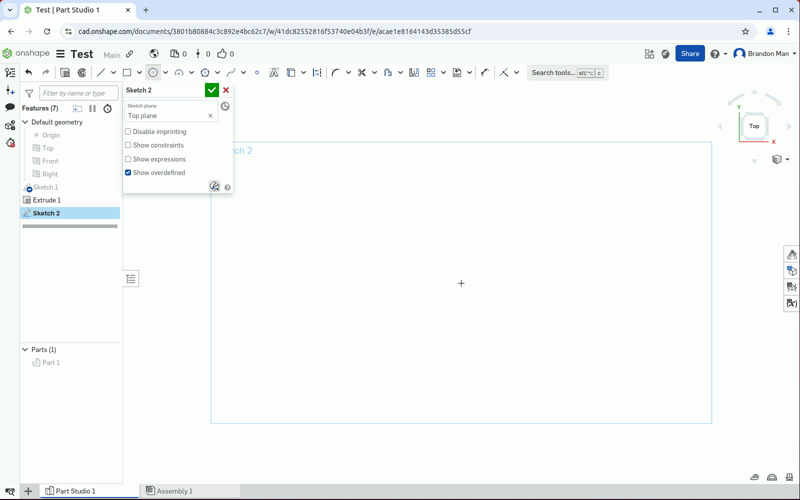
key_up(shift)
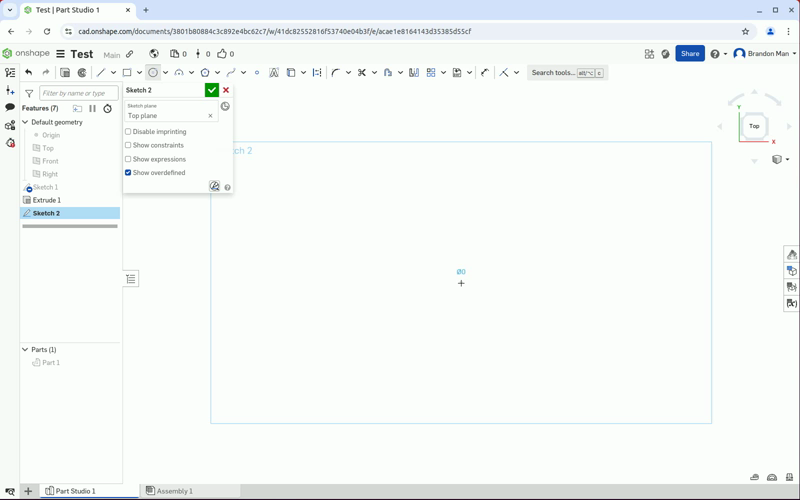
mouse_move(527, 282)
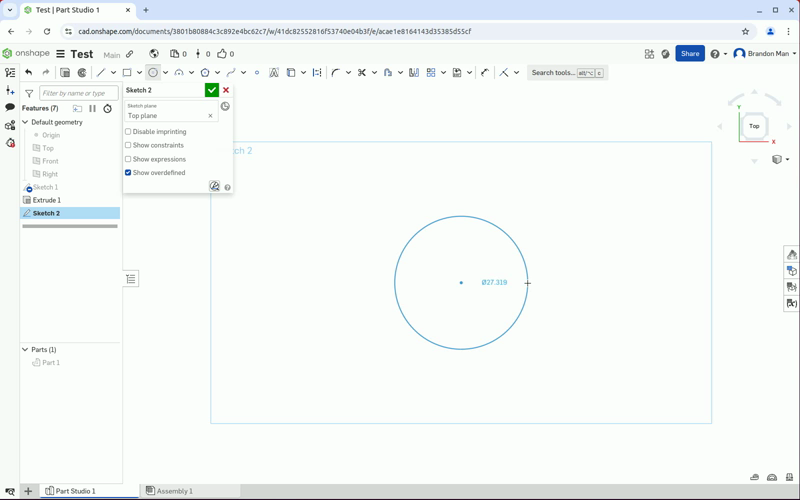
click(527, 282)
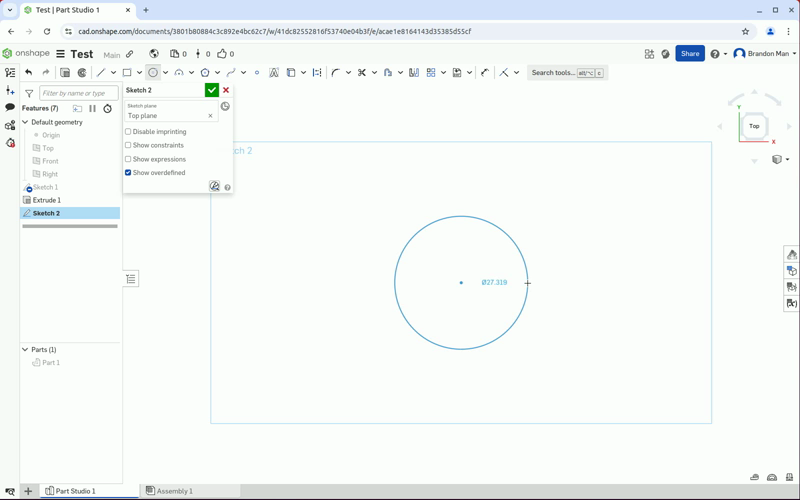
key(esc)
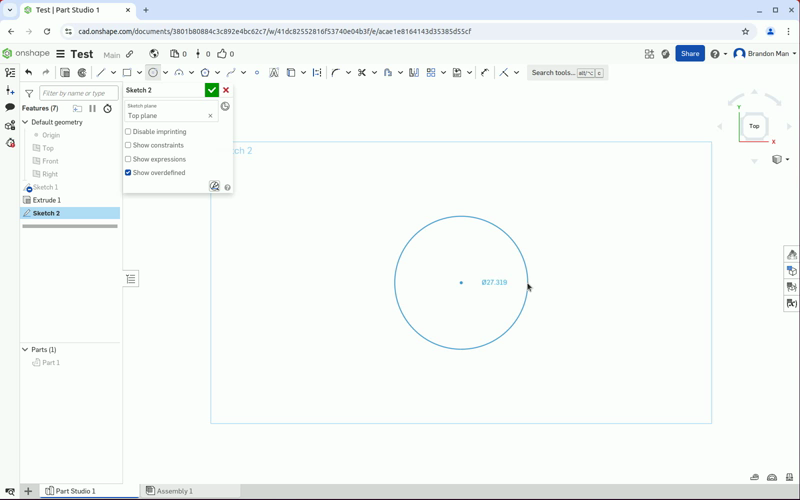
key(c)
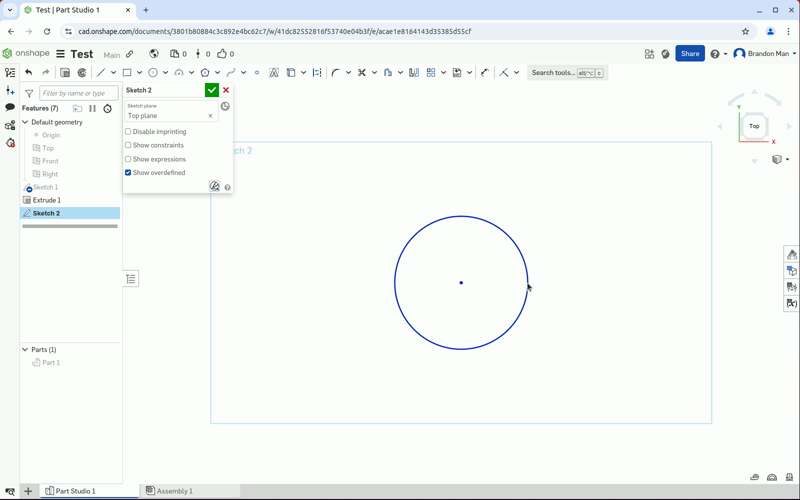
key_down(shift)
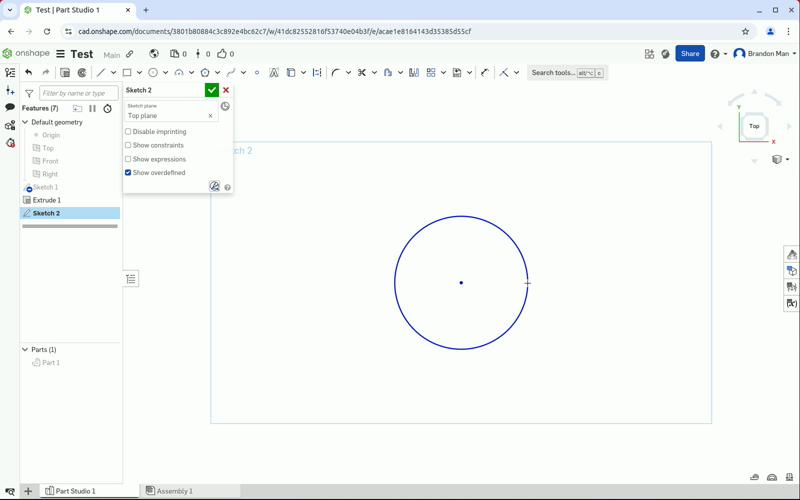
mouse_move(461, 282)
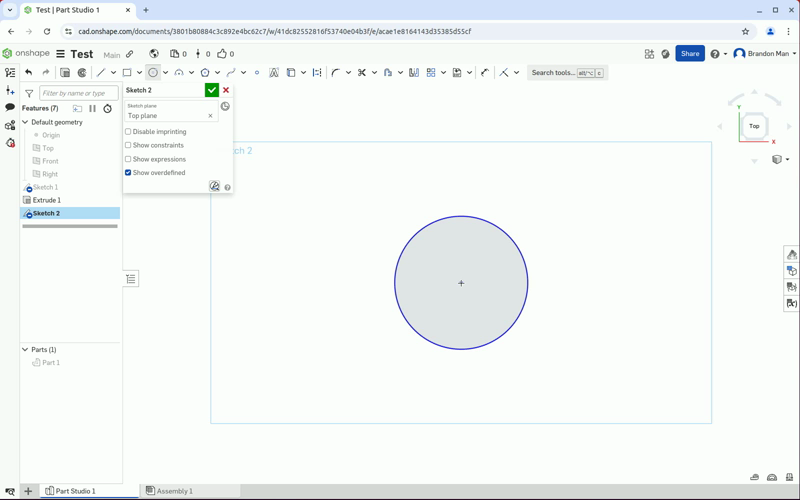
click(461, 282)
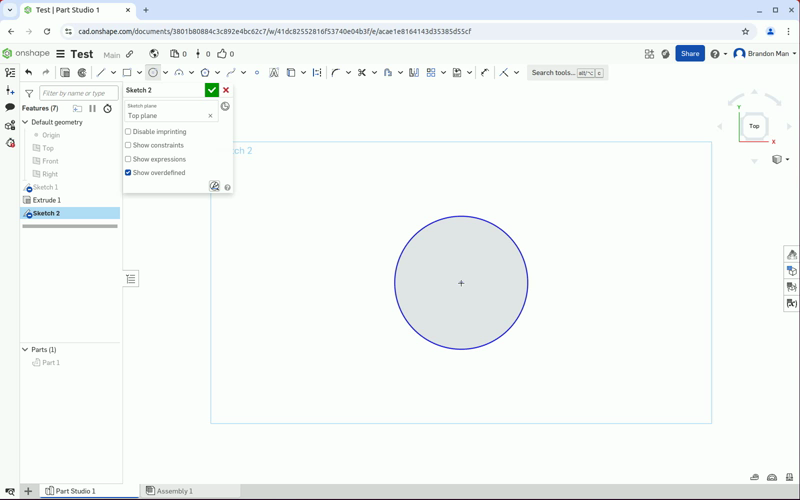
key_up(shift)
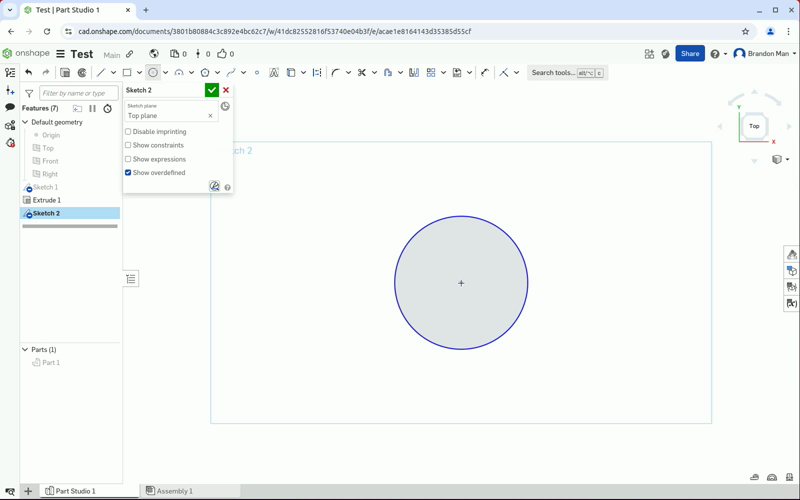
mouse_move(525, 282)
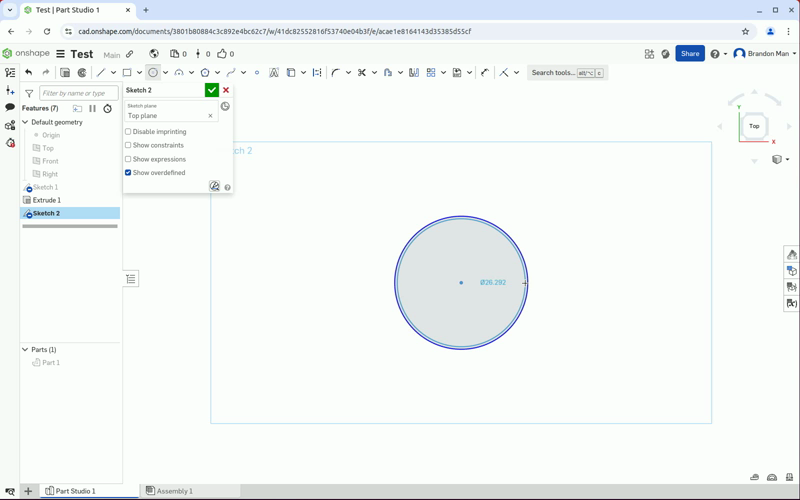
scroll(6)
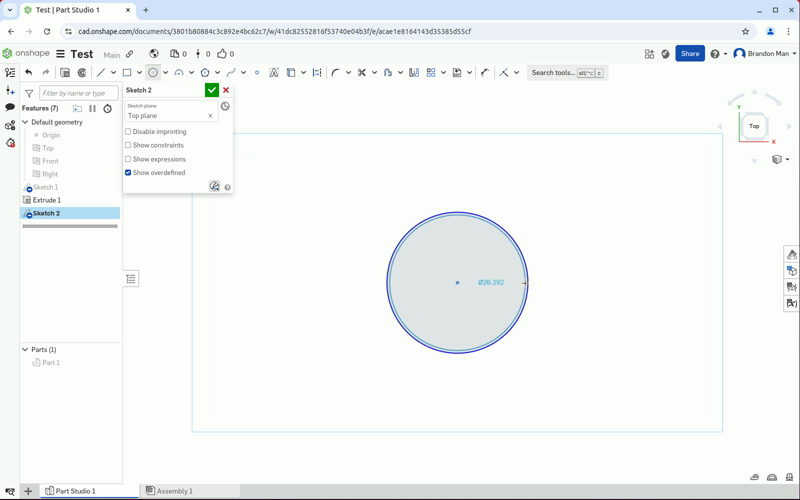
scroll(6)
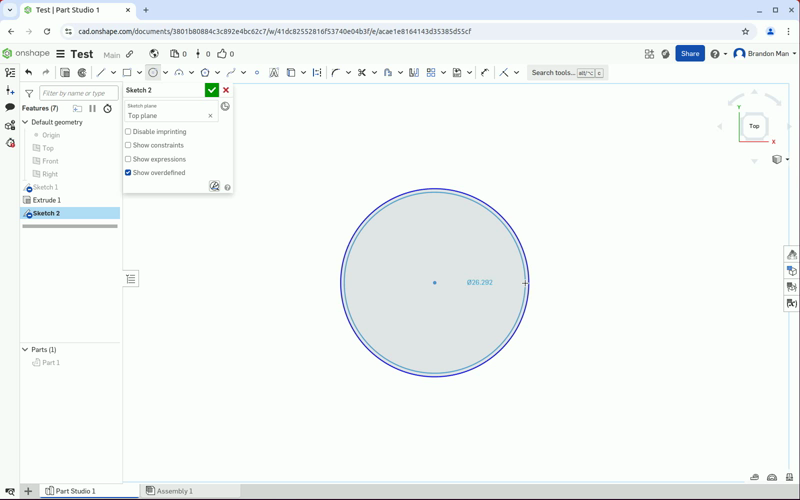
scroll(6)
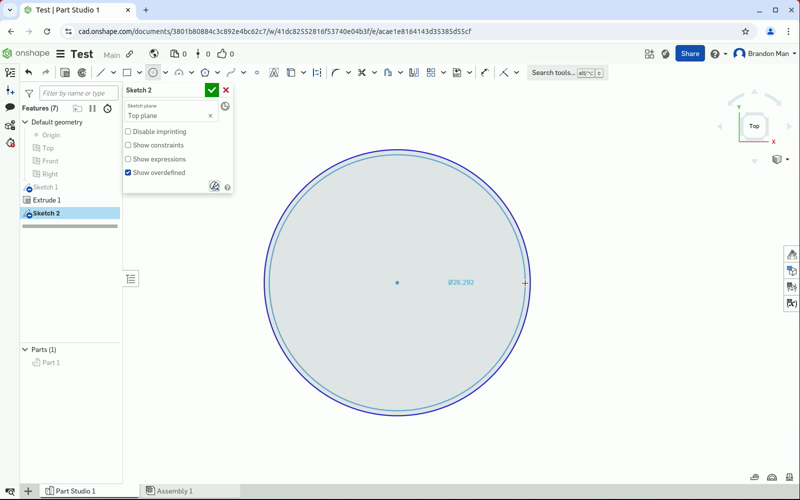
scroll(6)
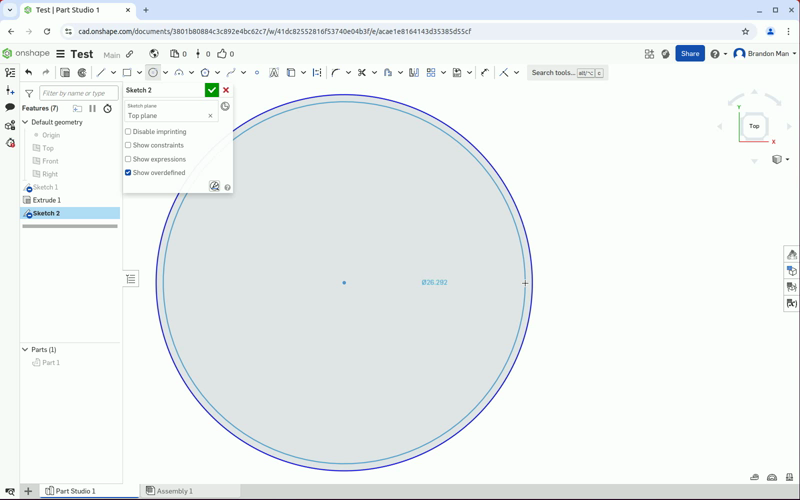
scroll(6)
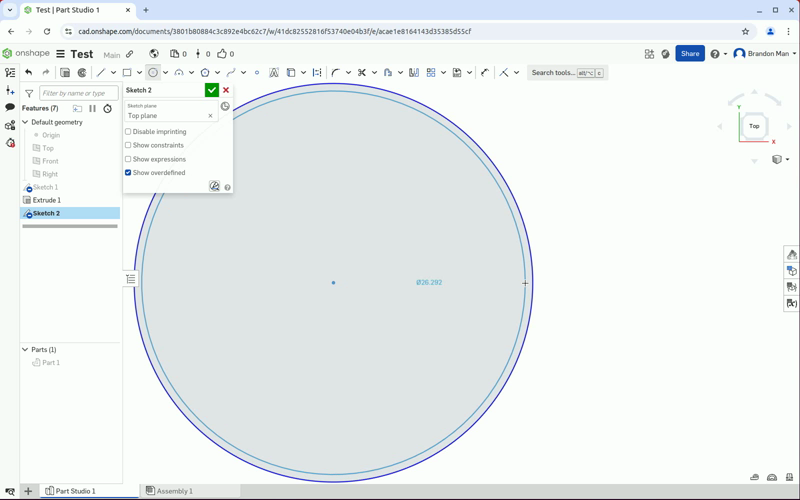
scroll(6)
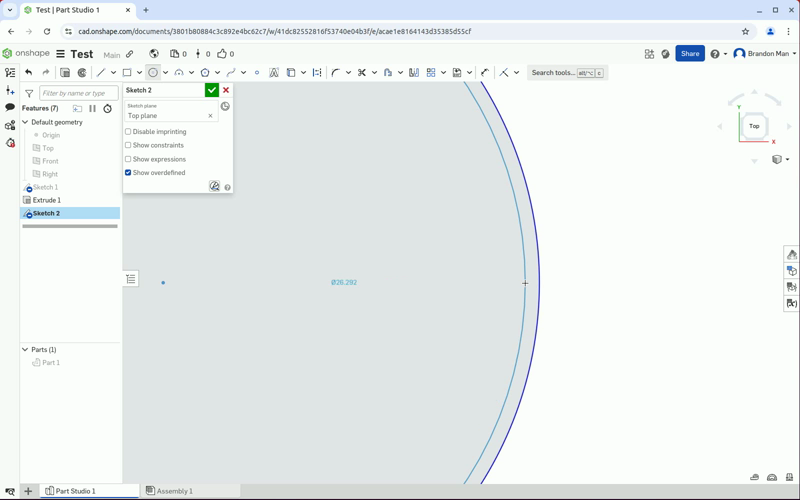
scroll(6)
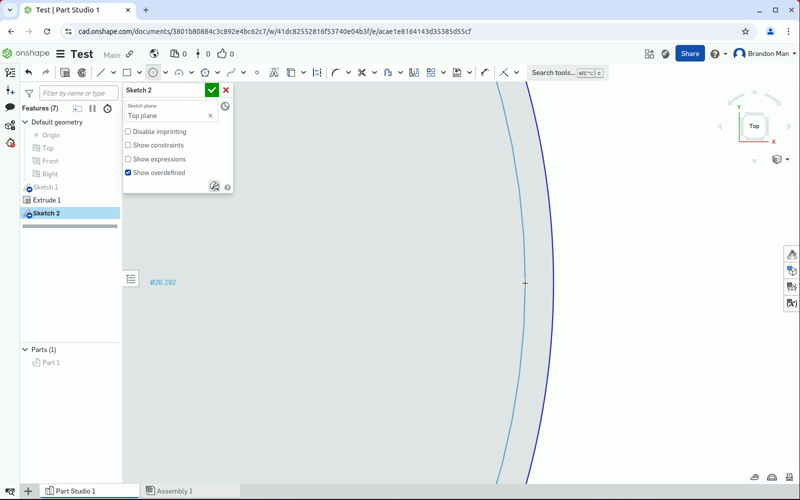
click(525, 282)
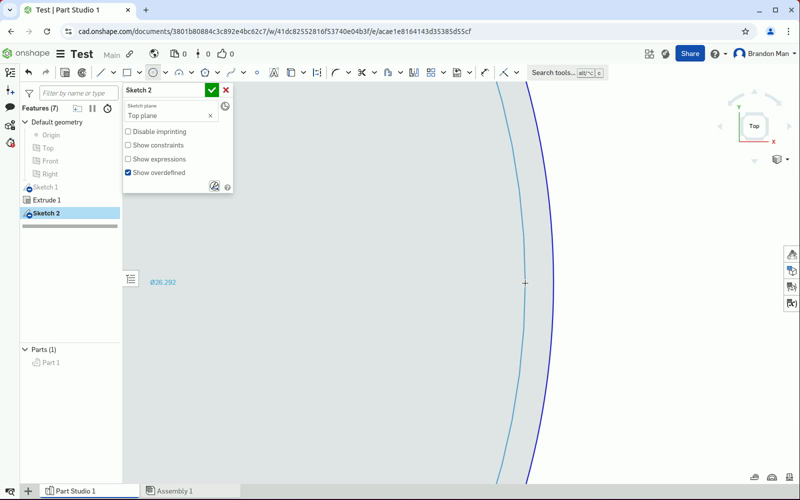
scroll(-6)
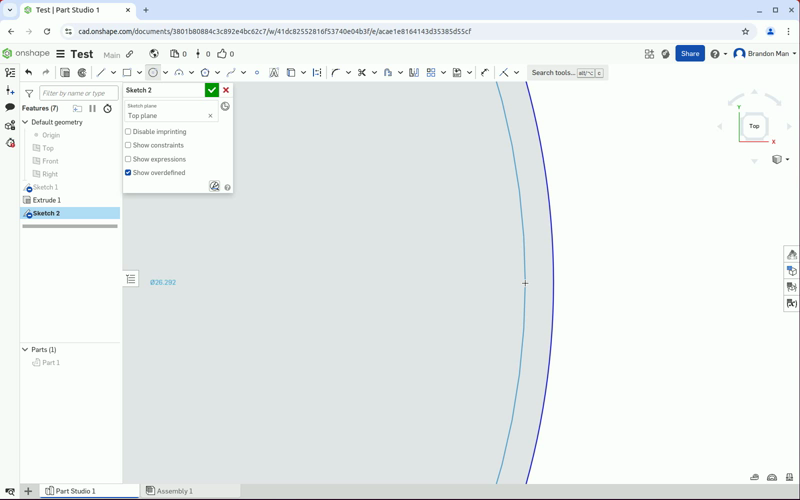
scroll(-6)
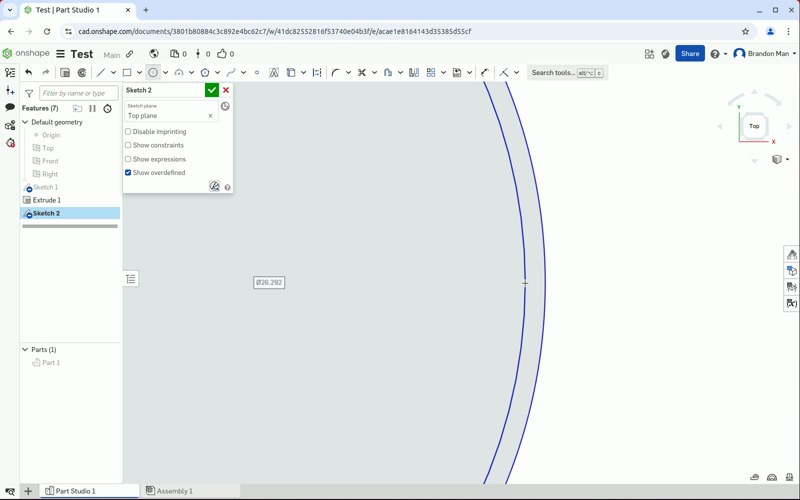
scroll(-6)
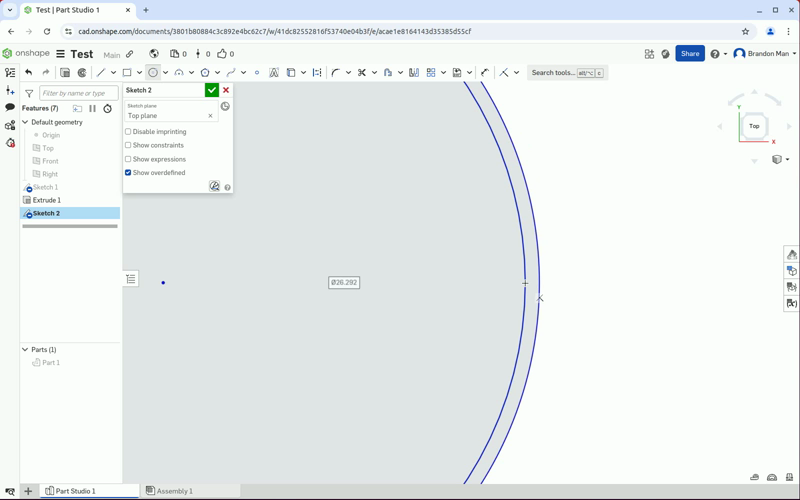
scroll(-6)
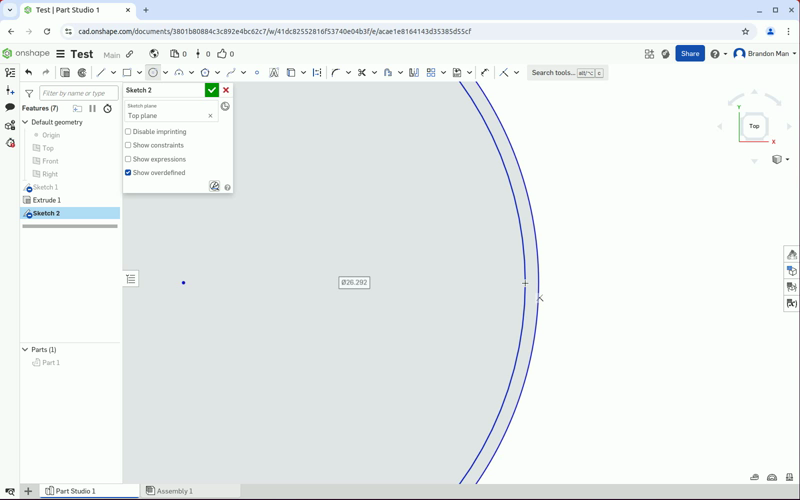
scroll(-6)
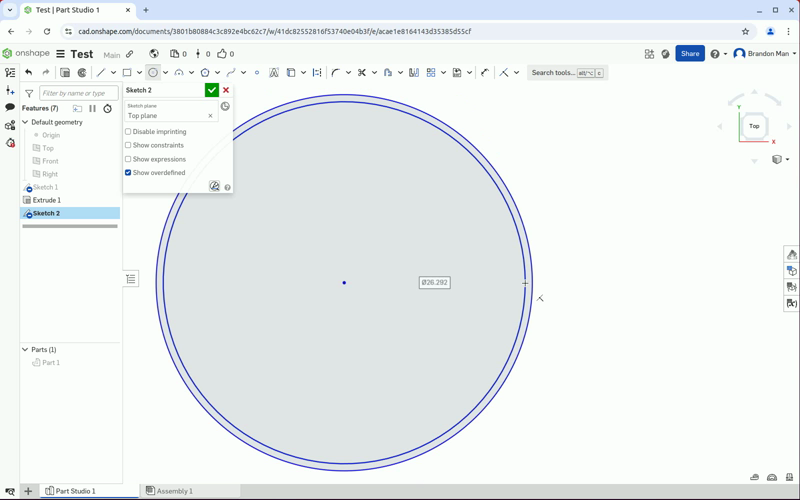
scroll(-6)
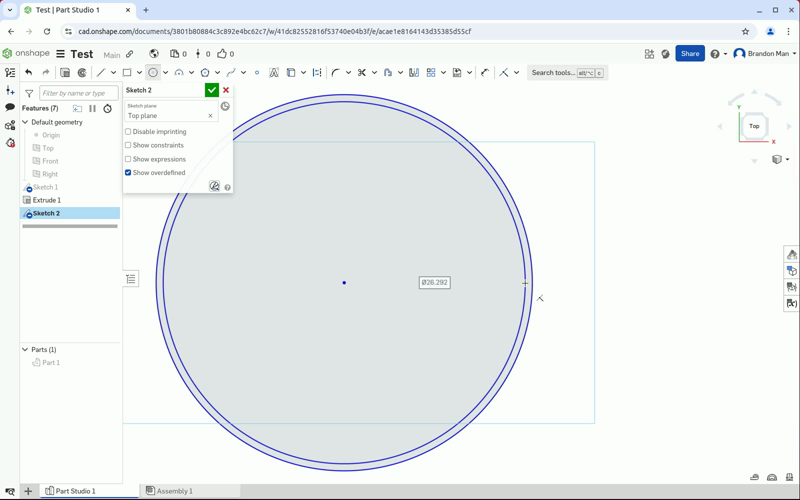
scroll(-6)
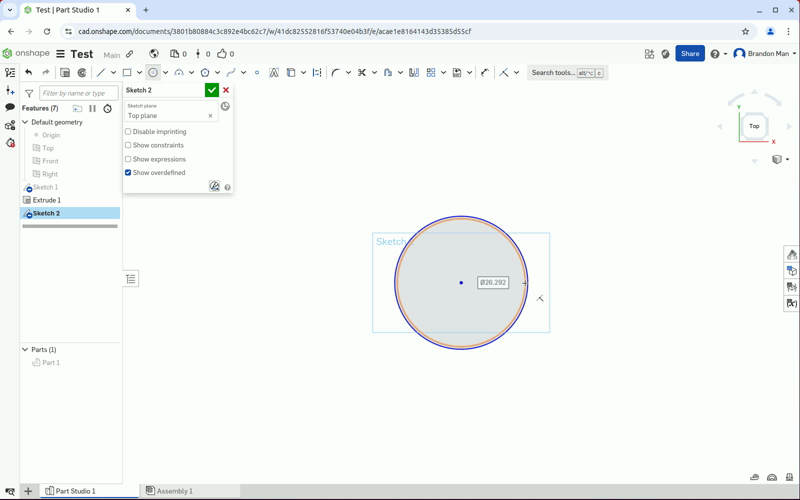
key(esc)
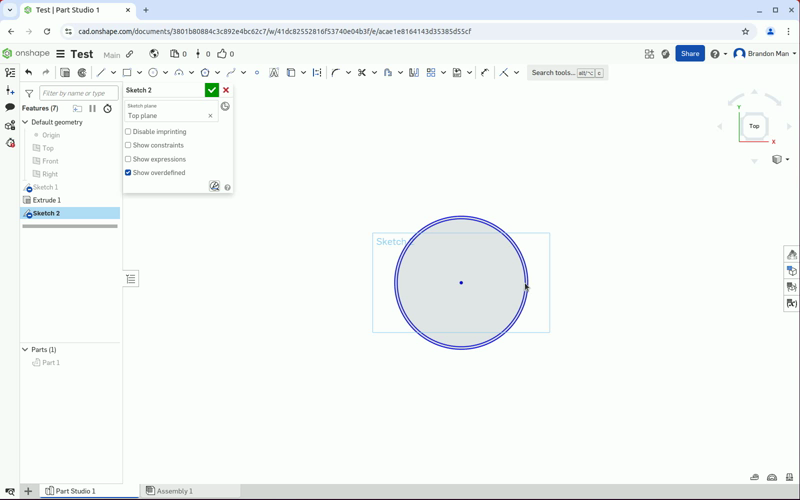
mouse_move(463, 347)
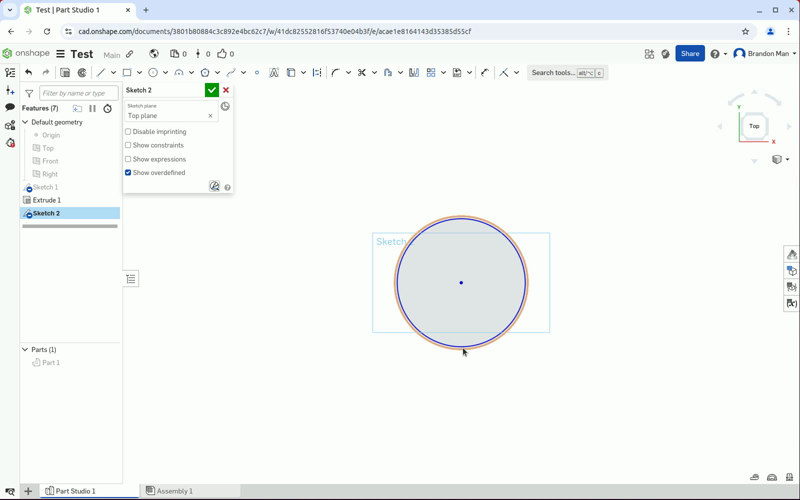
scroll(6)
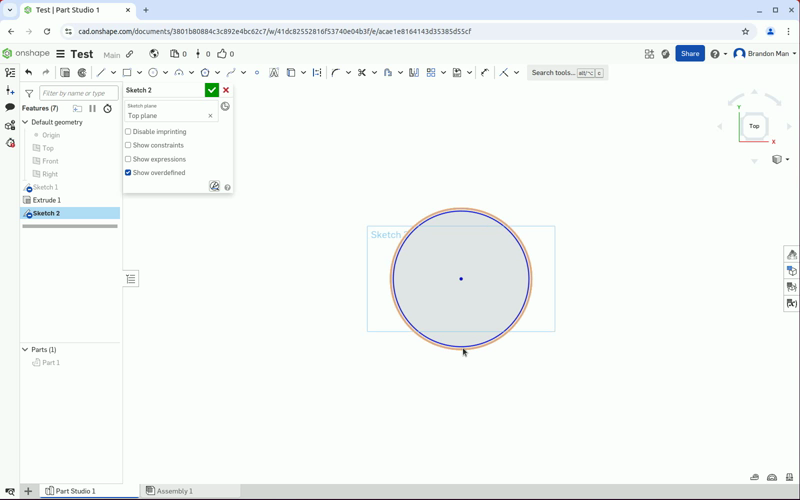
scroll(6)
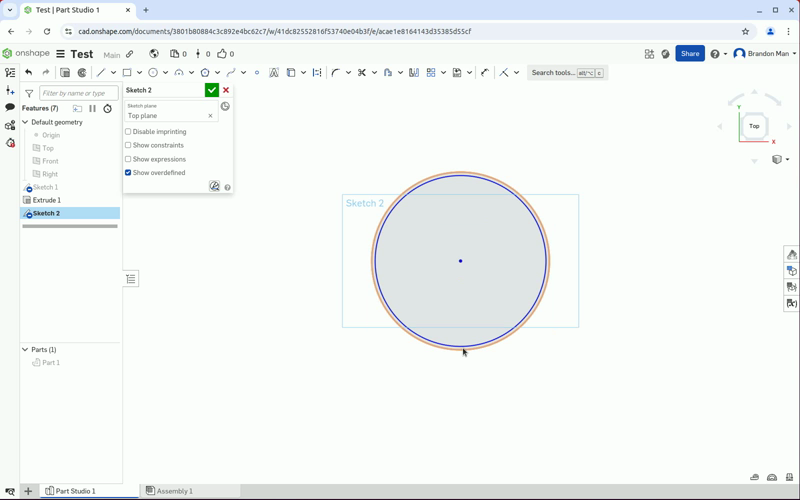
scroll(6)
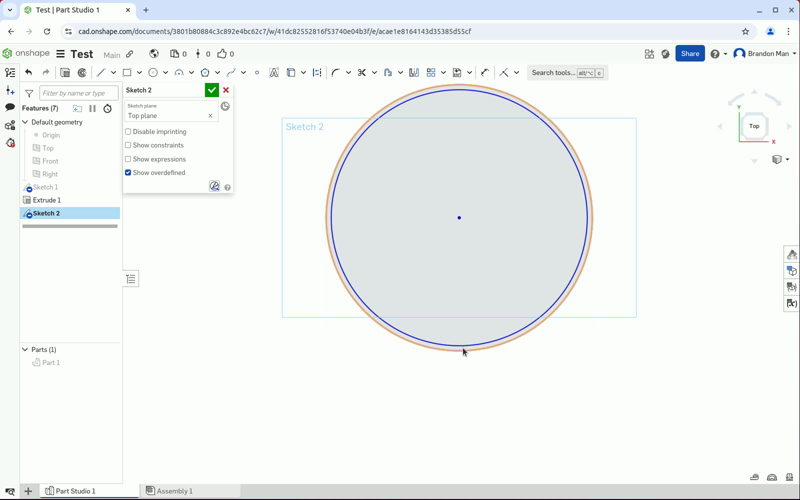
scroll(6)
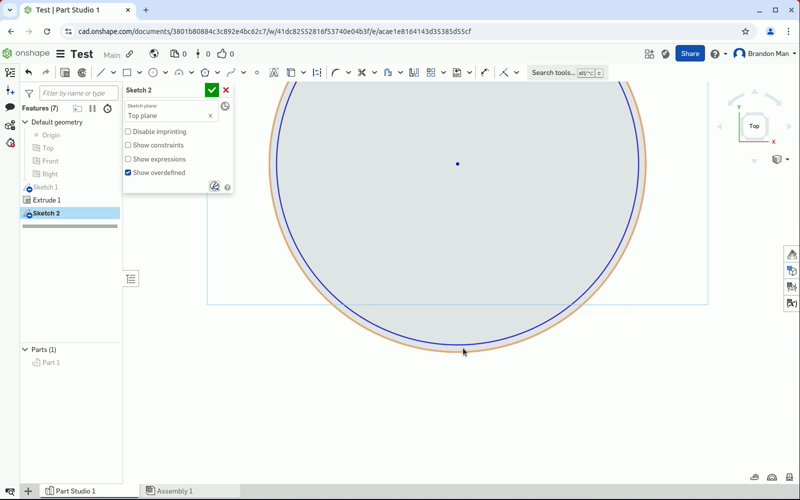
scroll(6)
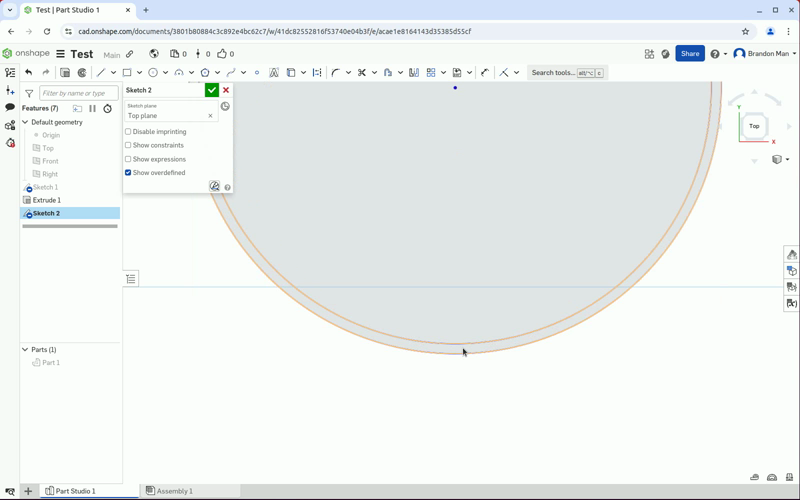
scroll(6)
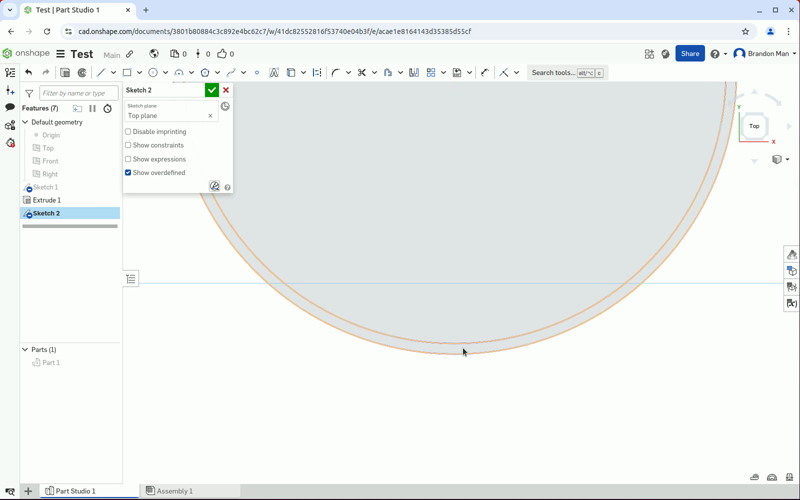
scroll(6)
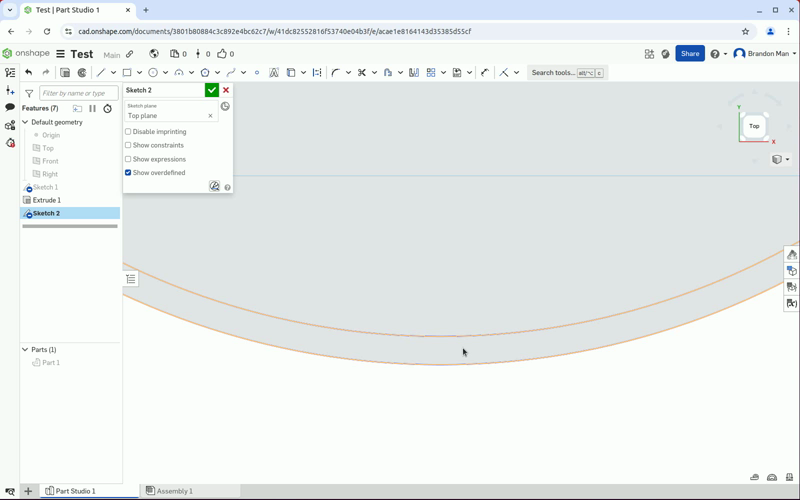
click(463, 347)
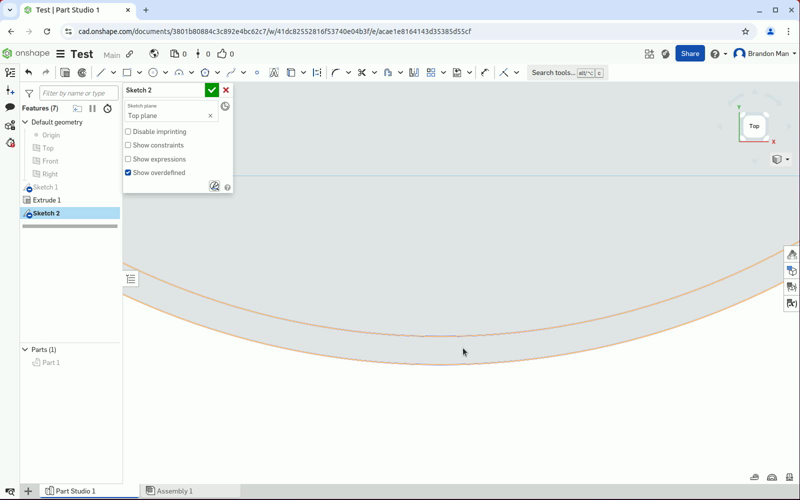
scroll(-6)
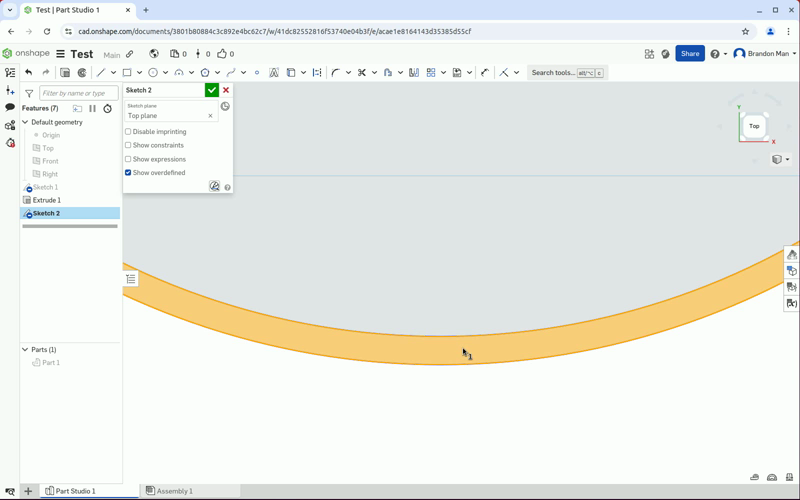
scroll(-6)
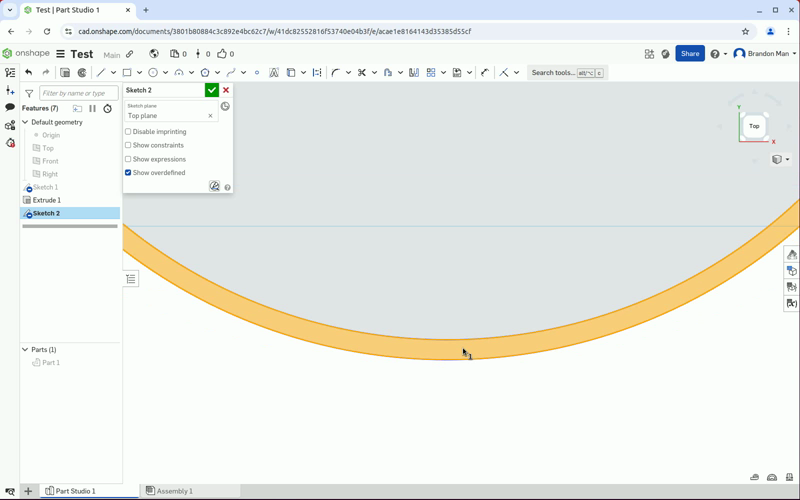
scroll(-6)
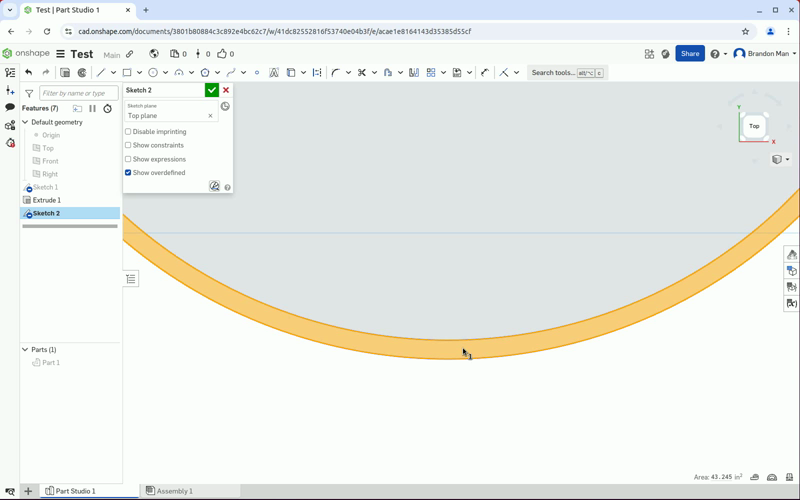
scroll(-6)
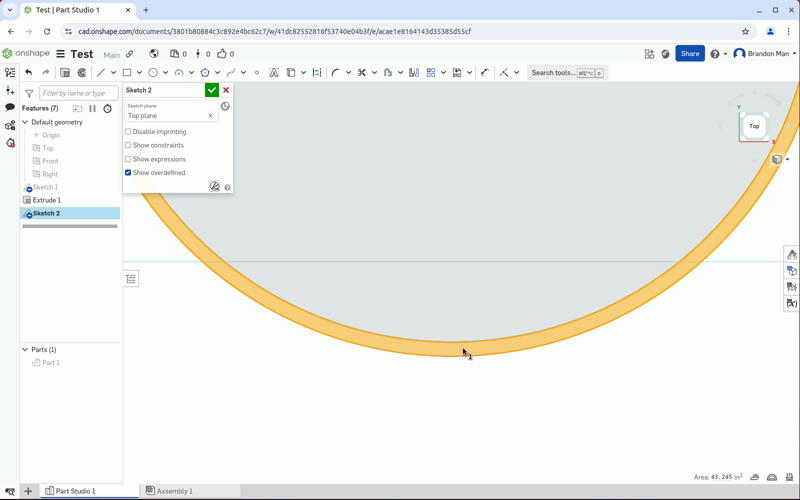
scroll(-6)
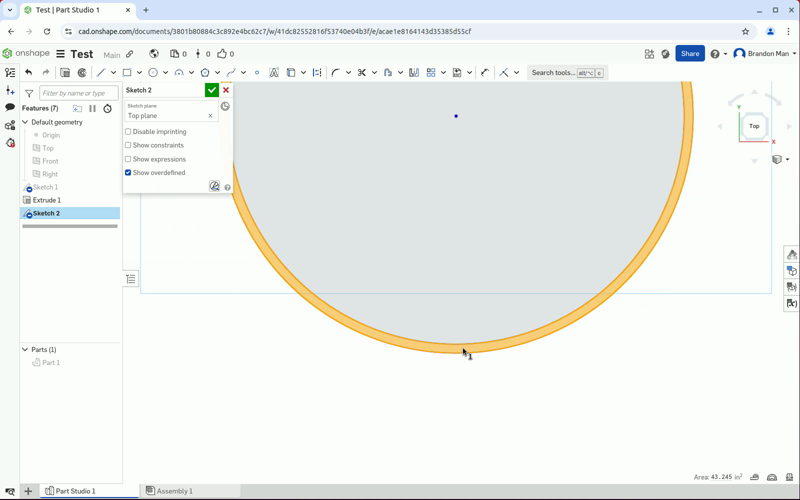
scroll(-6)
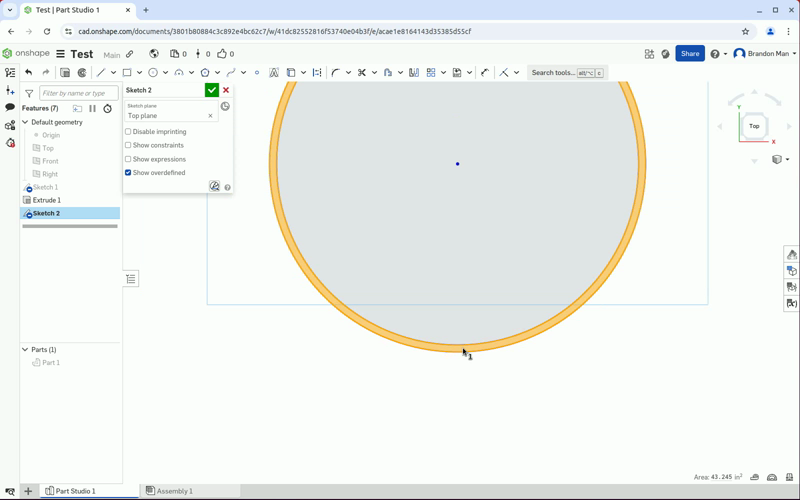
scroll(-6)
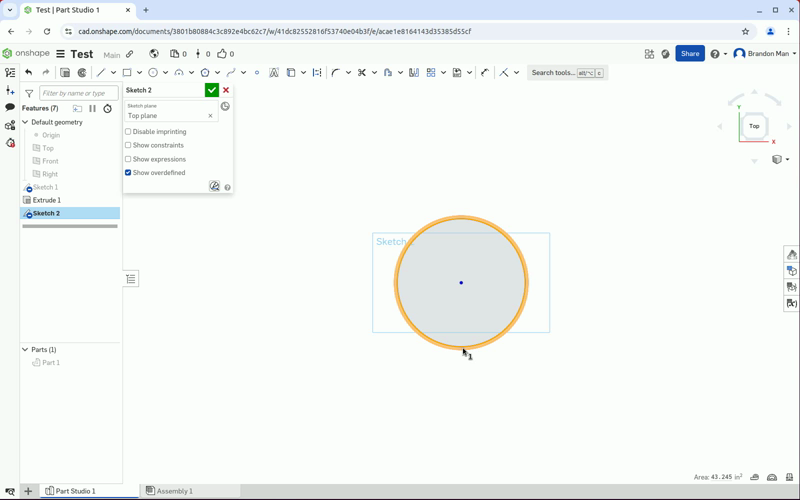
mouse_move(73, 352)
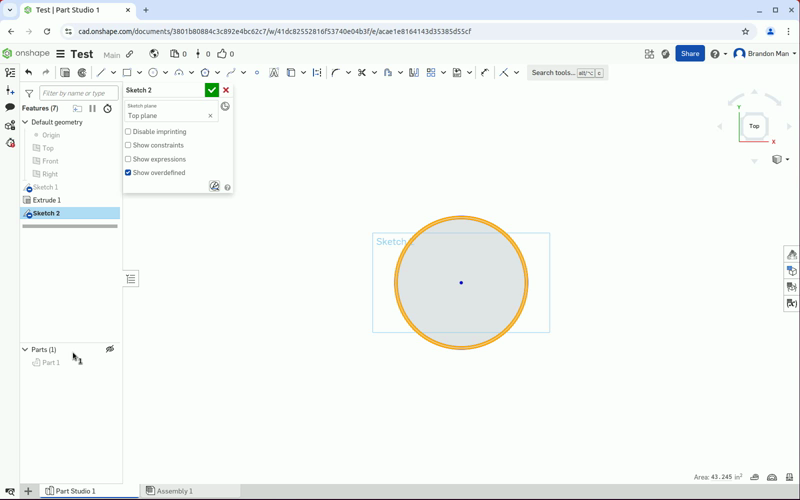
key(shift+y)
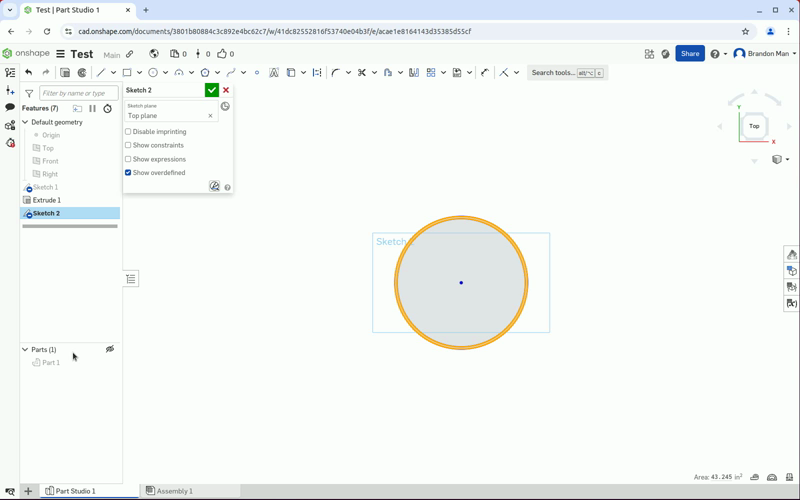
key(shift+e)
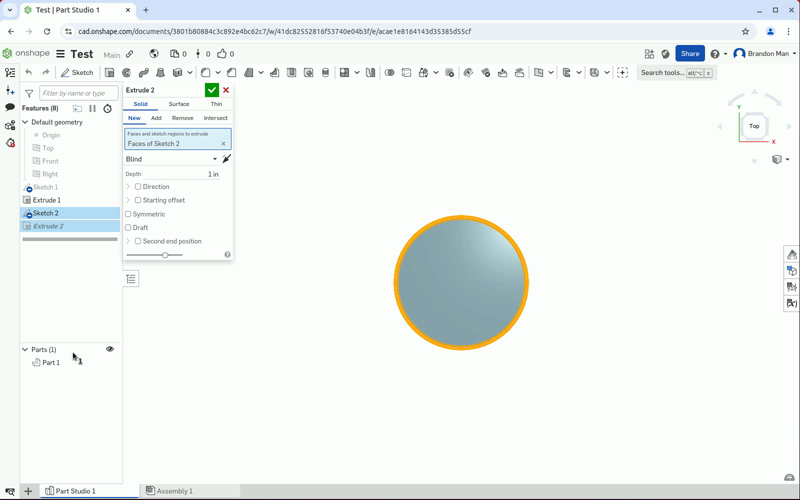
mouse_move(143, 106)
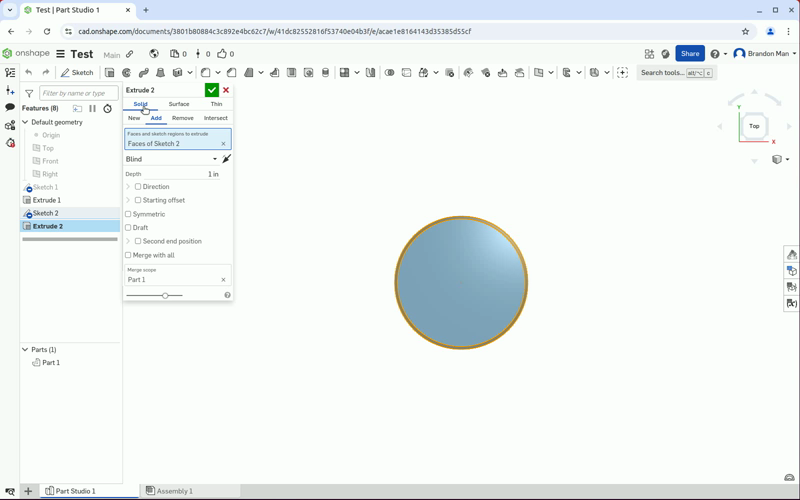
click(143, 106)
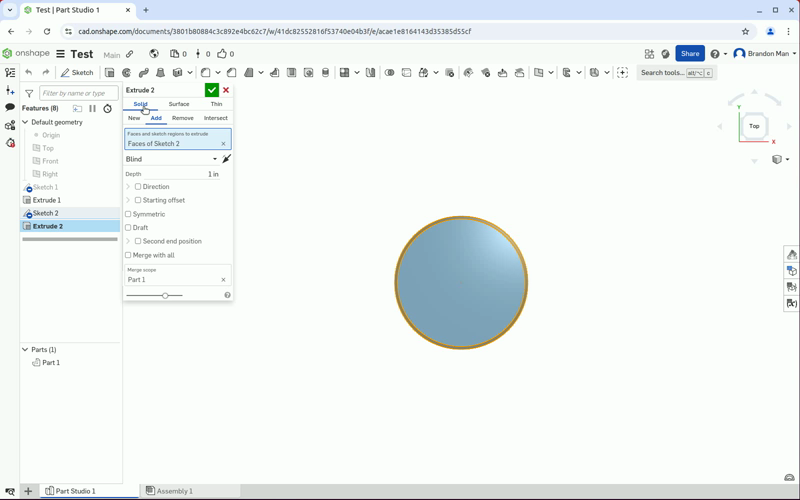
mouse_move(137, 120)
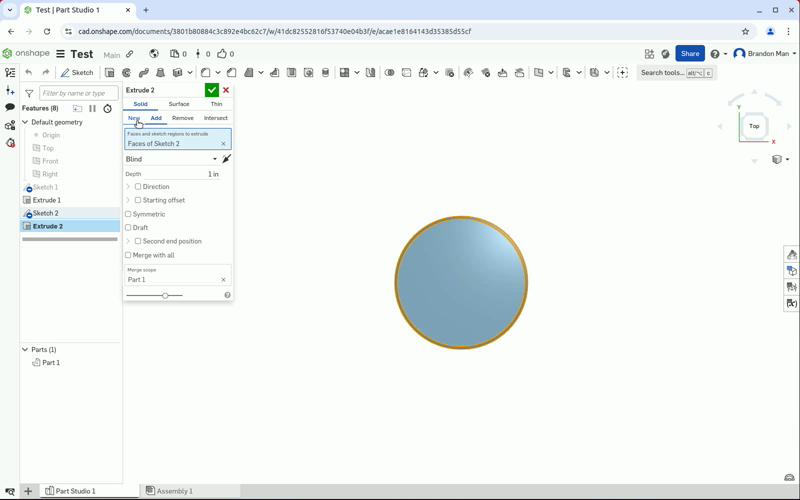
click(137, 120)
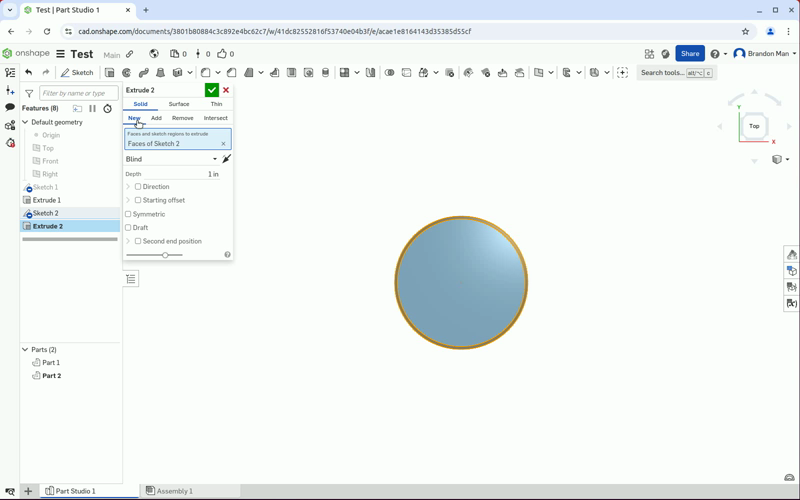
key(tab, 4)
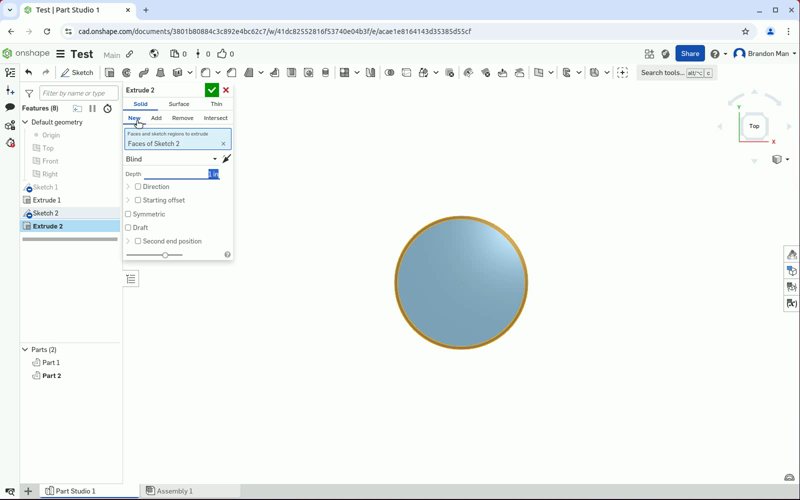
text(0.481)
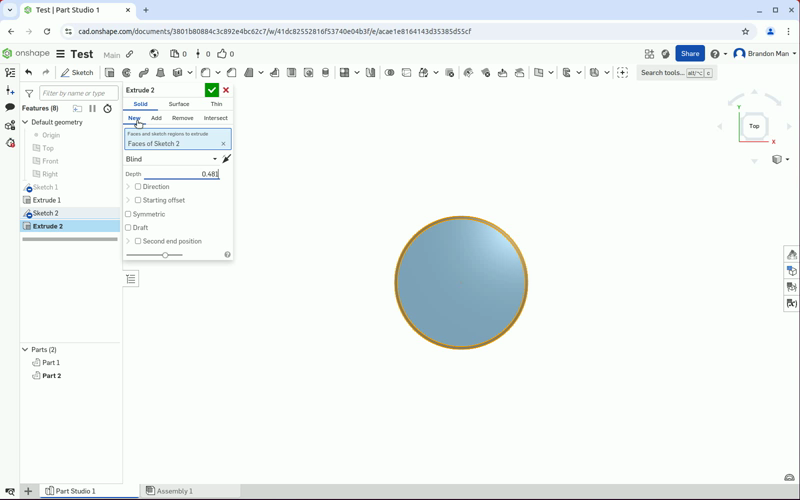
key(enter)
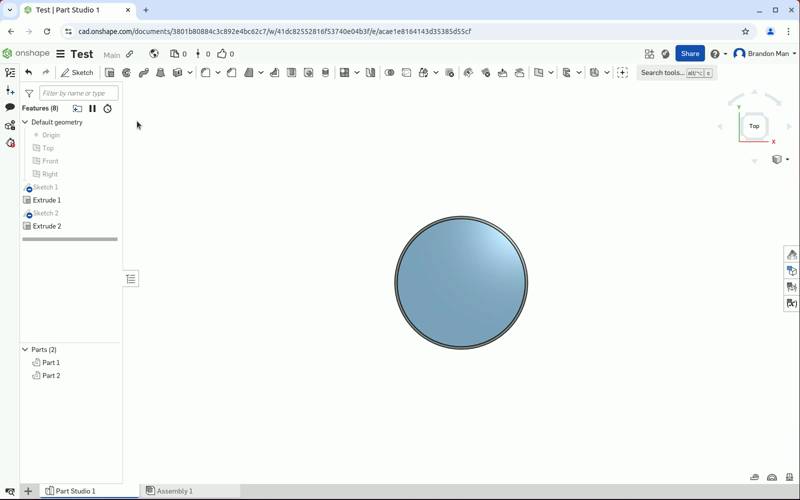
key(shift+h)
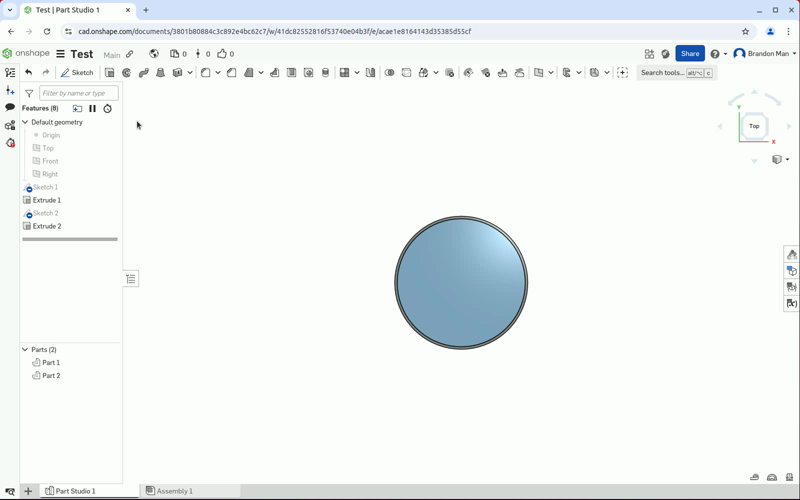
key(shift+h)
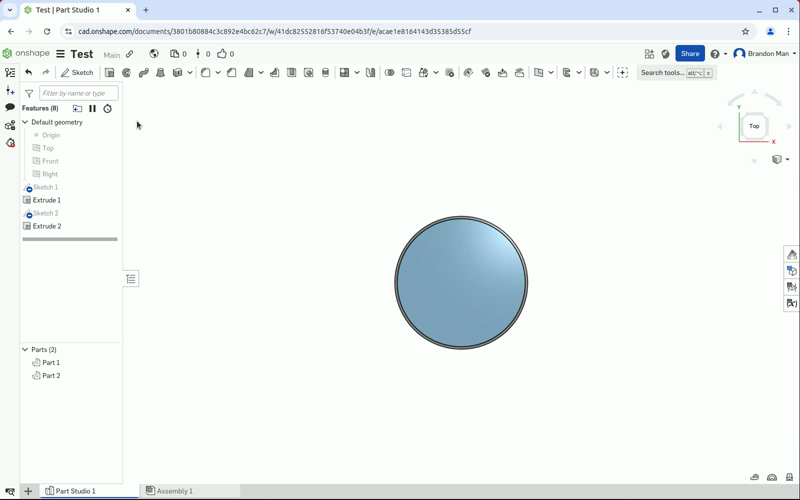
mouse_move(73, 189)
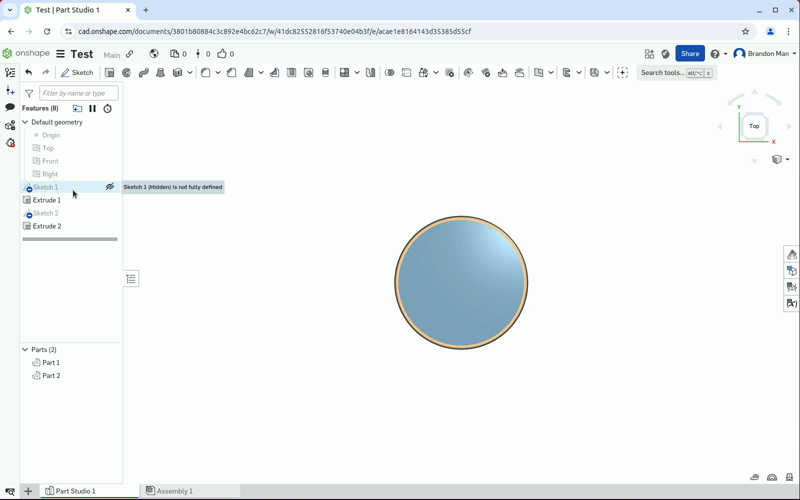
click(73, 189)
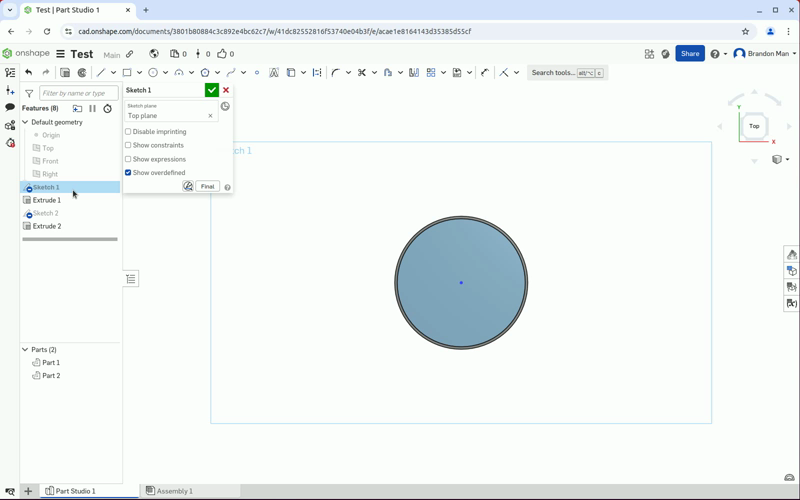
mouse_move(229, 92)
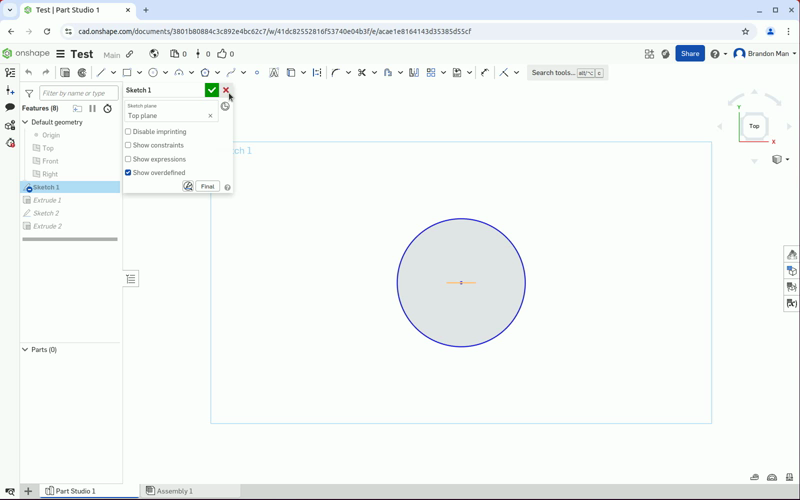
click(229, 92)
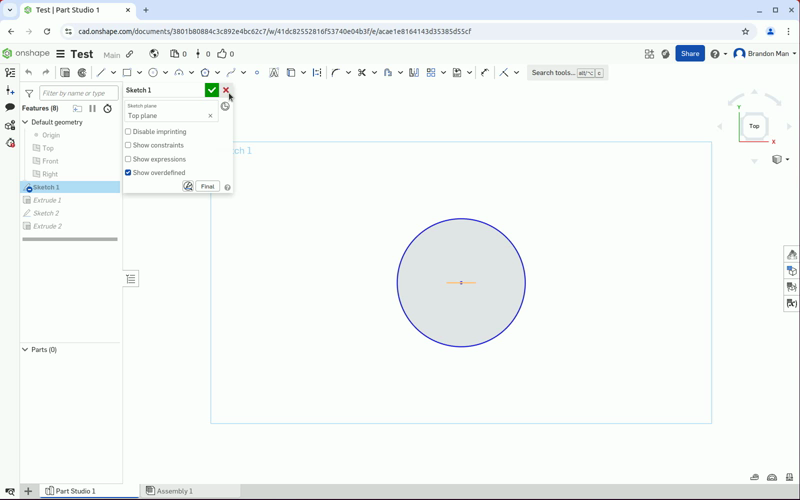
key(shift+s)
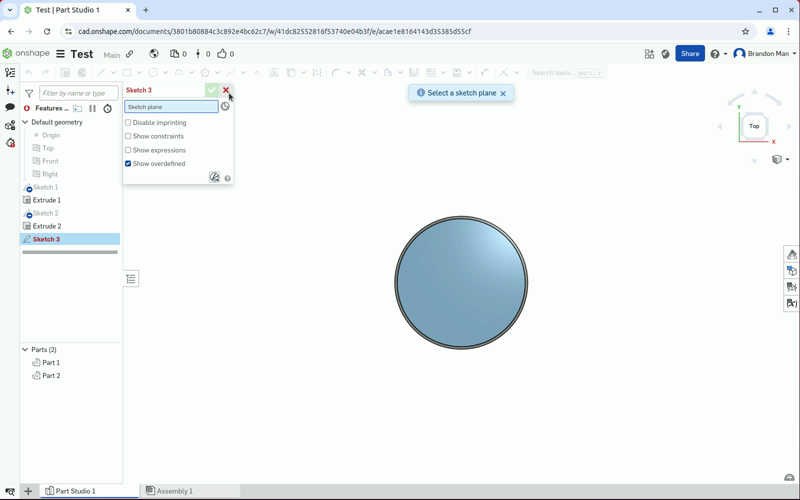
mouse_move(73, 150)
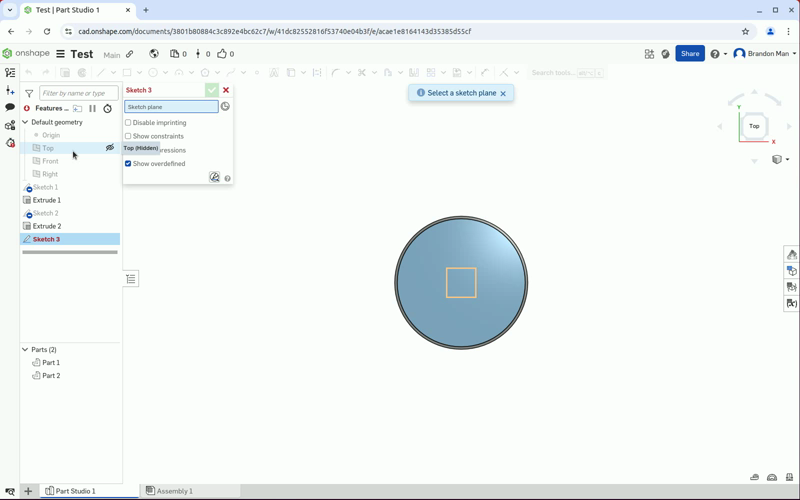
click(73, 150)
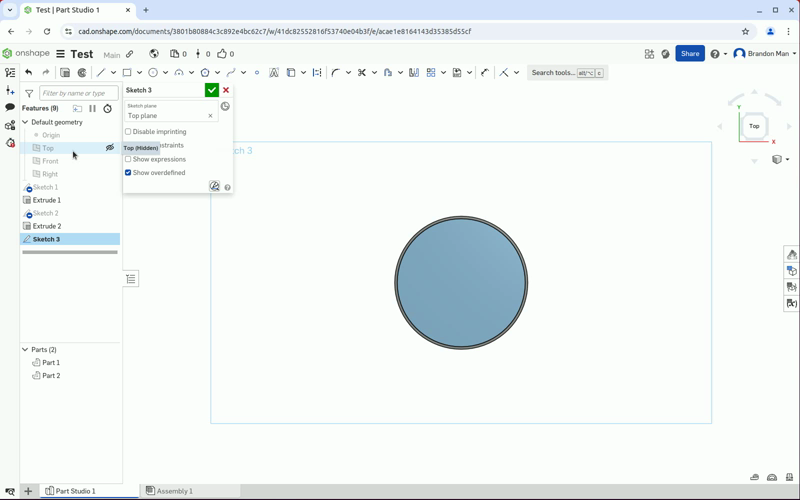
mouse_move(73, 352)
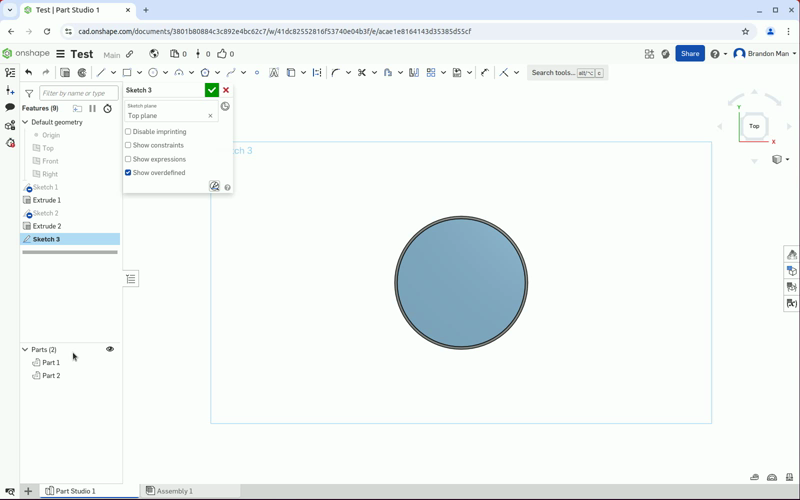
key(y)
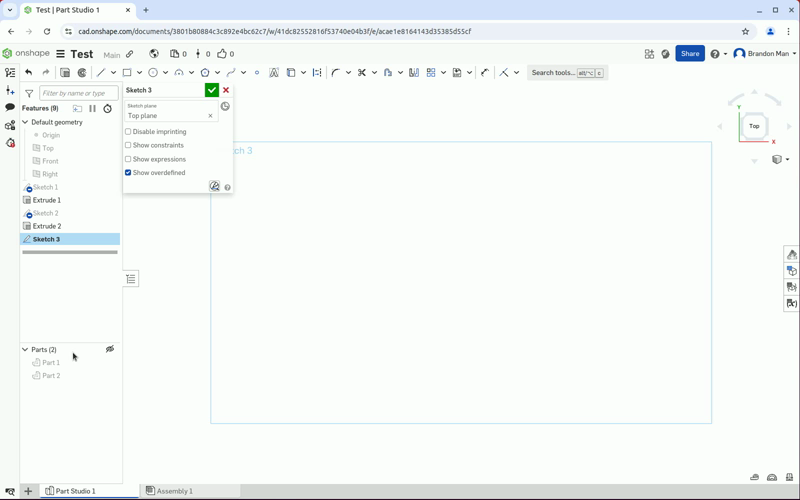
key(c)
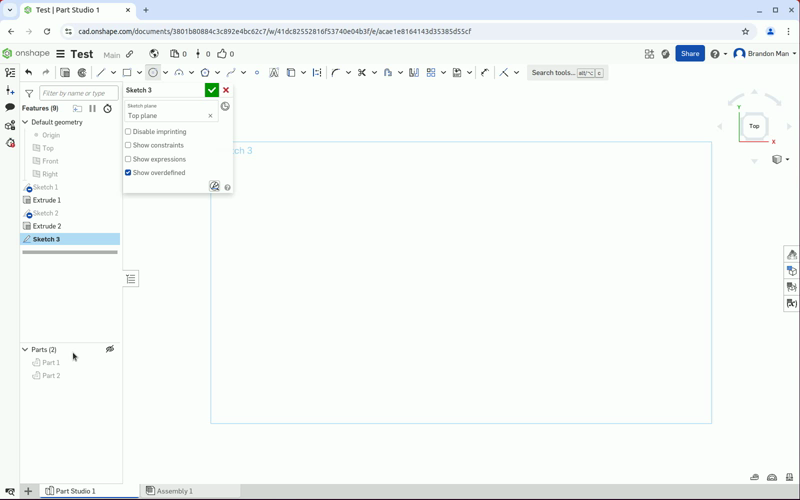
key_down(shift)
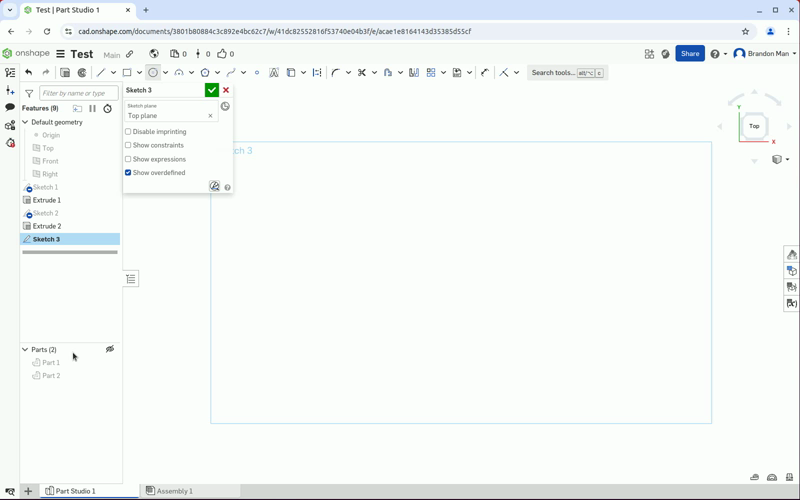
mouse_move(461, 282)
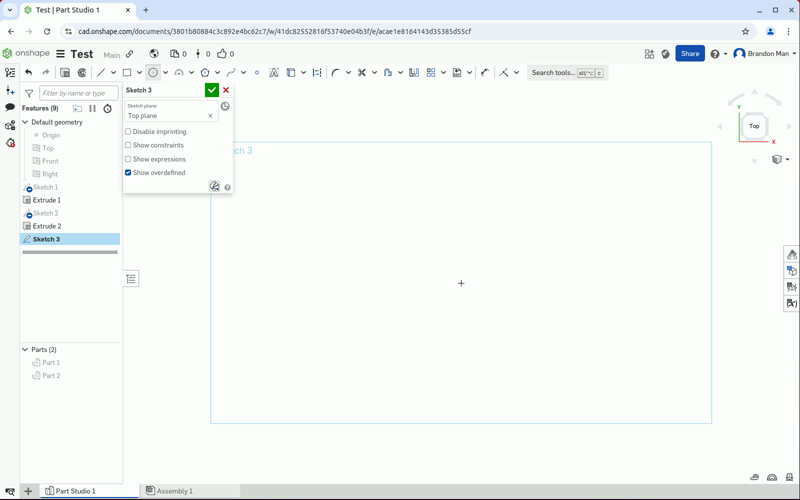
click(461, 282)
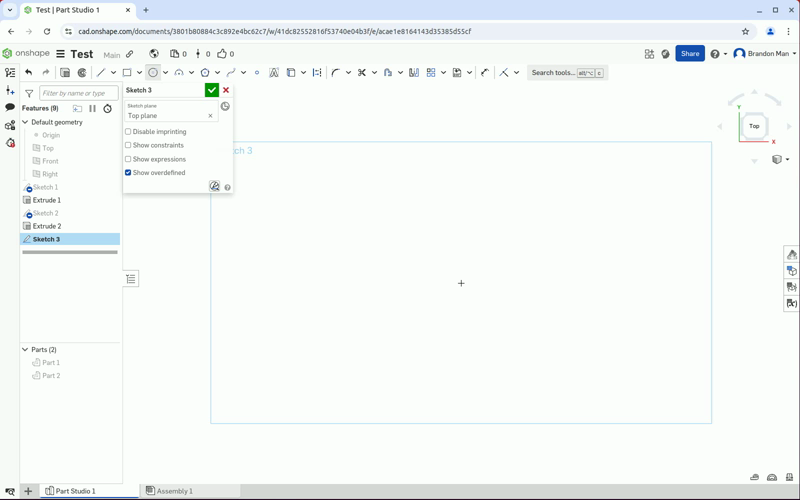
key_up(shift)
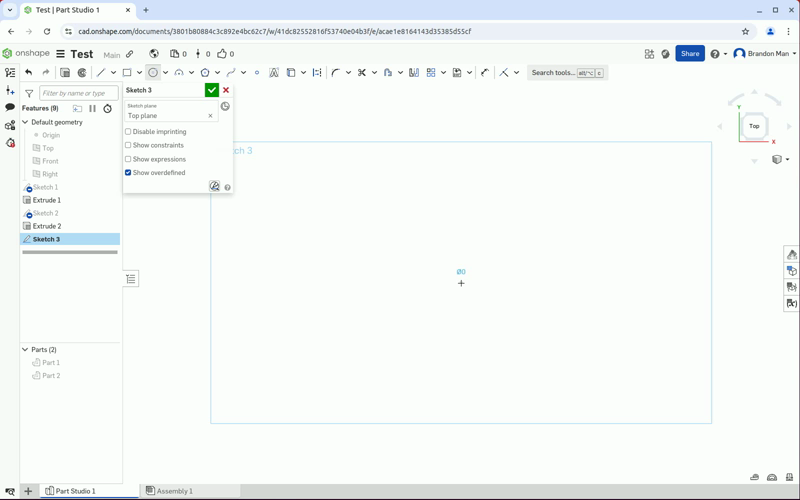
mouse_move(527, 282)
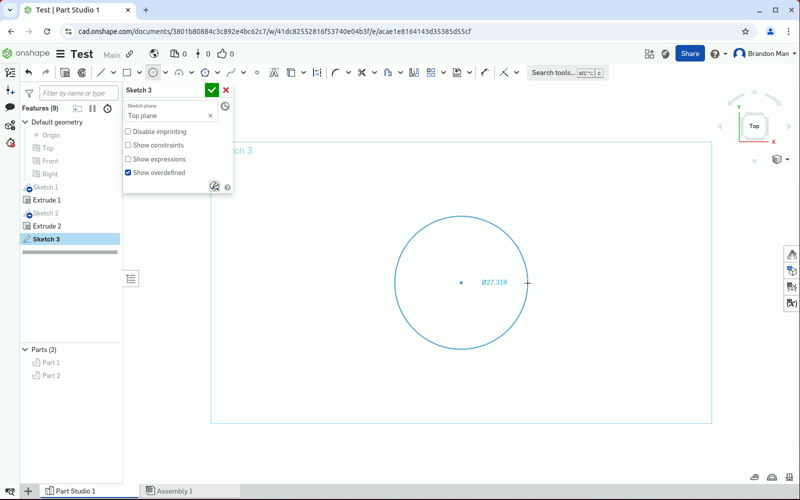
click(527, 282)
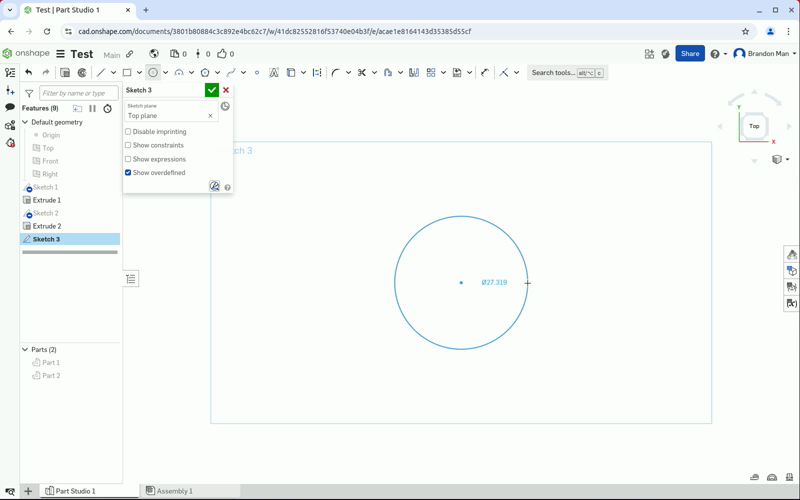
key(esc)
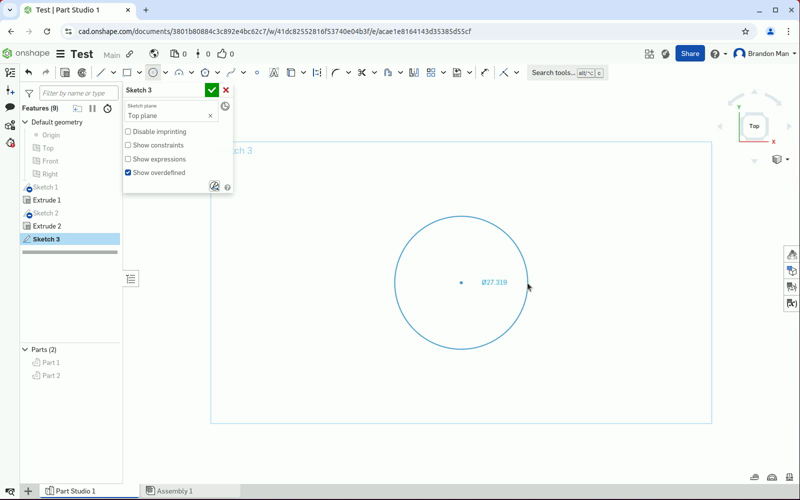
key(c)
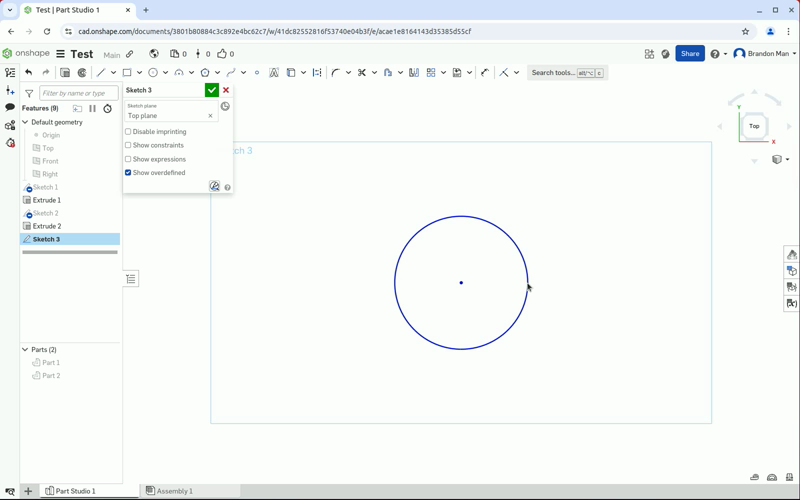
key_down(shift)
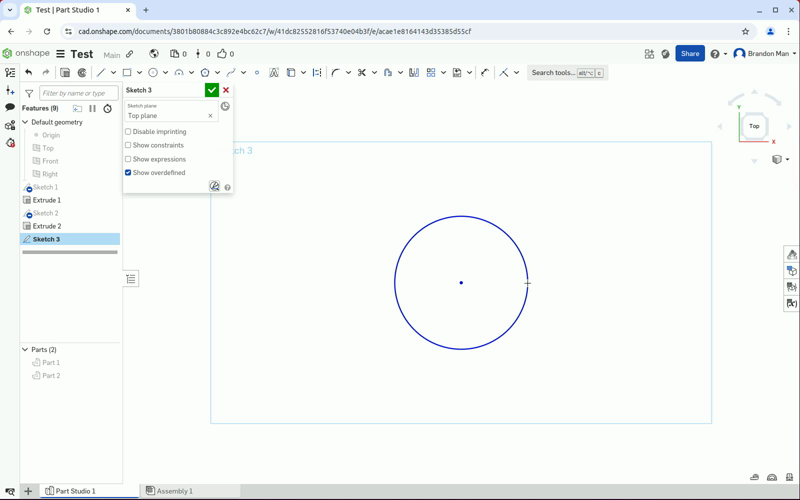
mouse_move(461, 282)
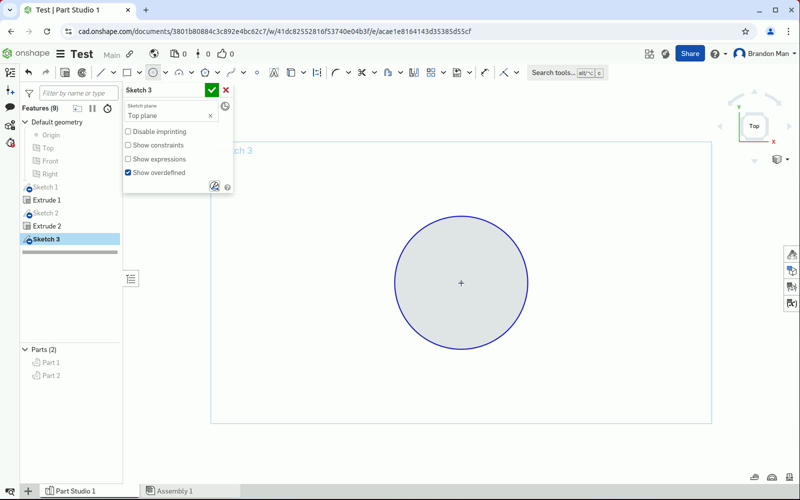
click(461, 282)
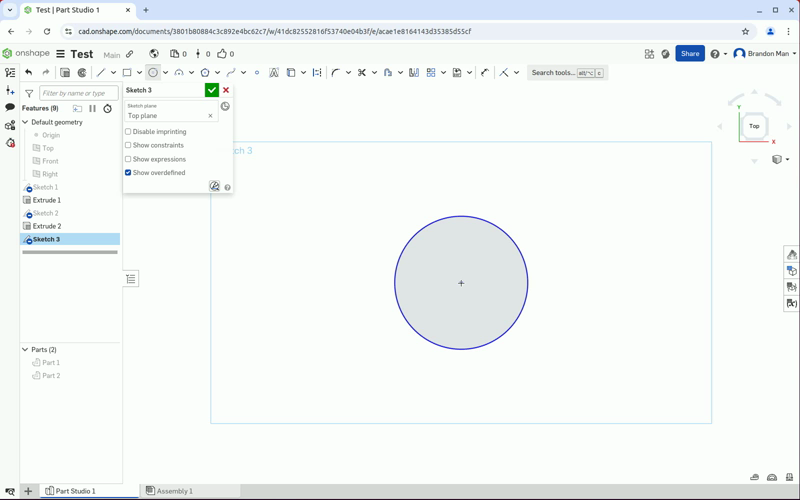
key_up(shift)
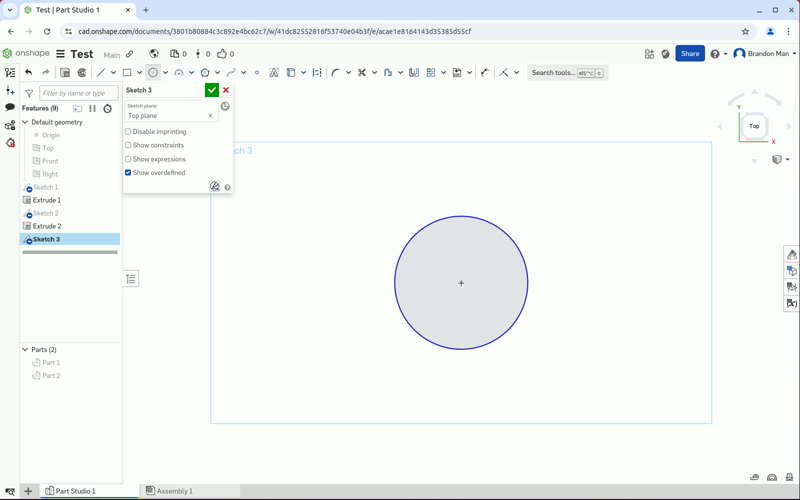
mouse_move(525, 282)
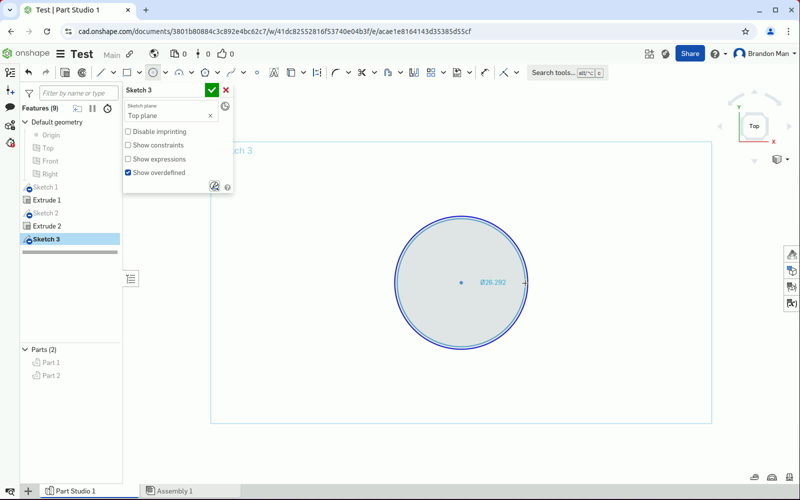
scroll(6)
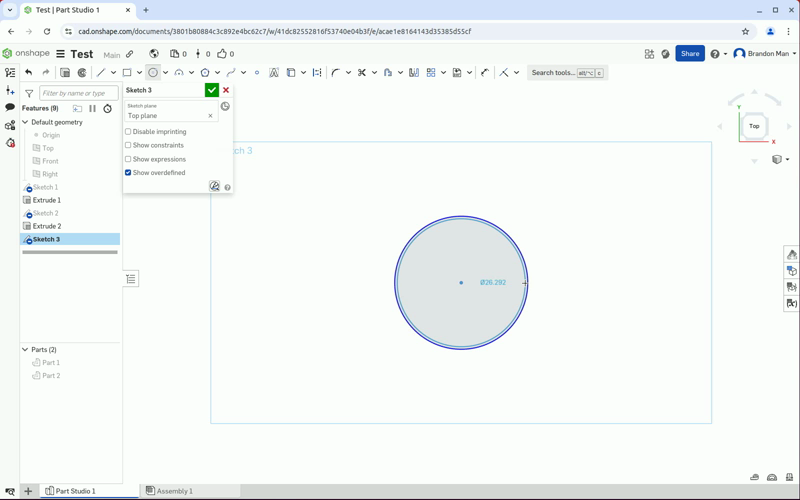
scroll(6)
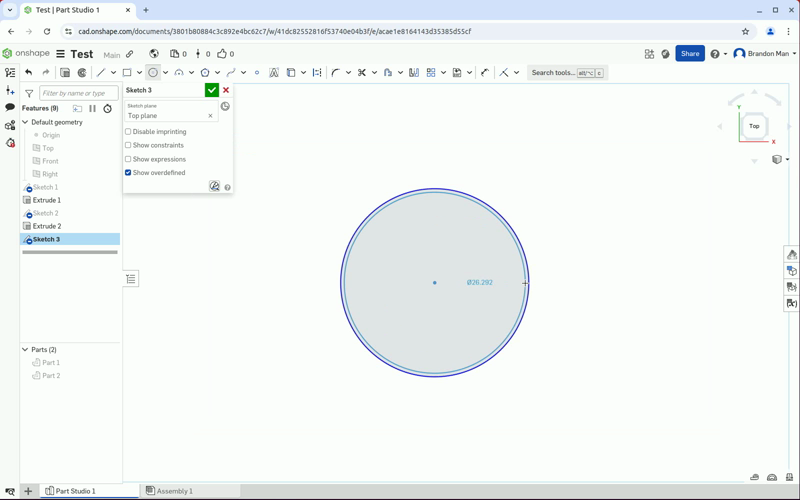
scroll(6)
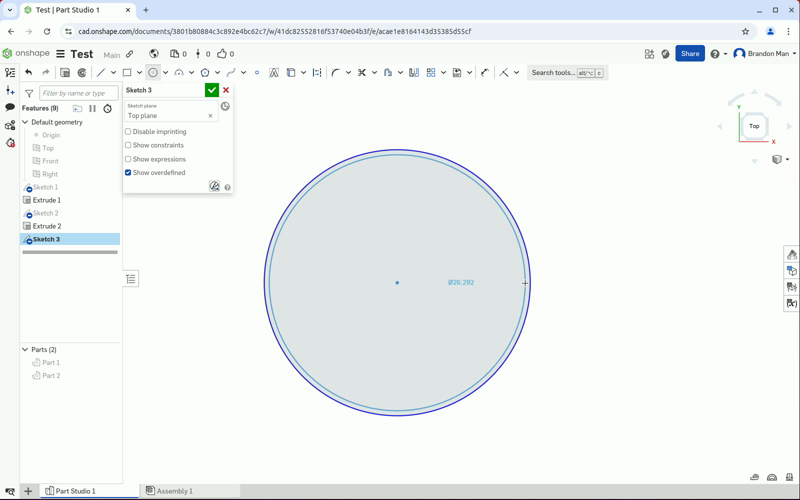
scroll(6)
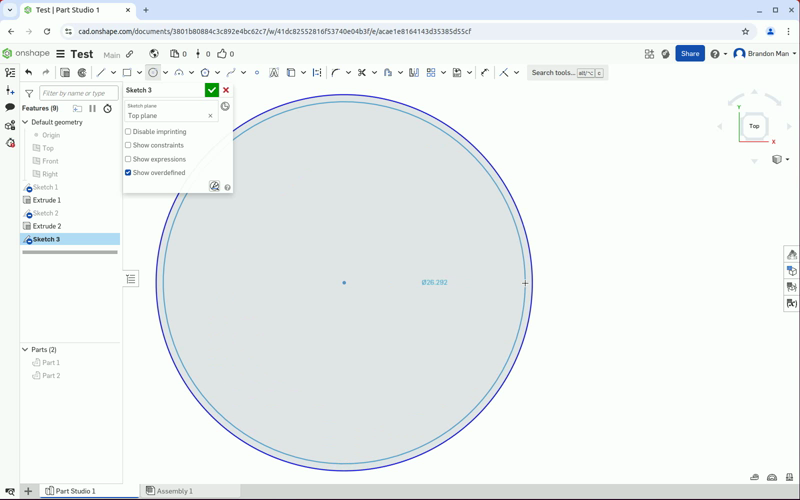
scroll(6)
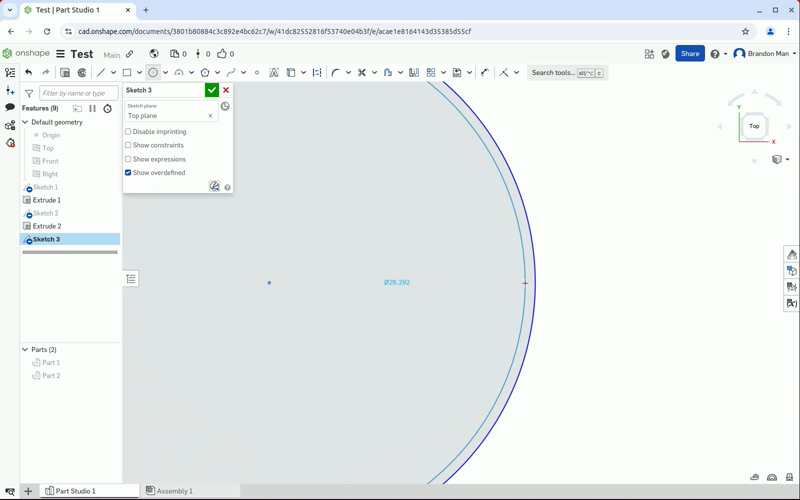
scroll(6)
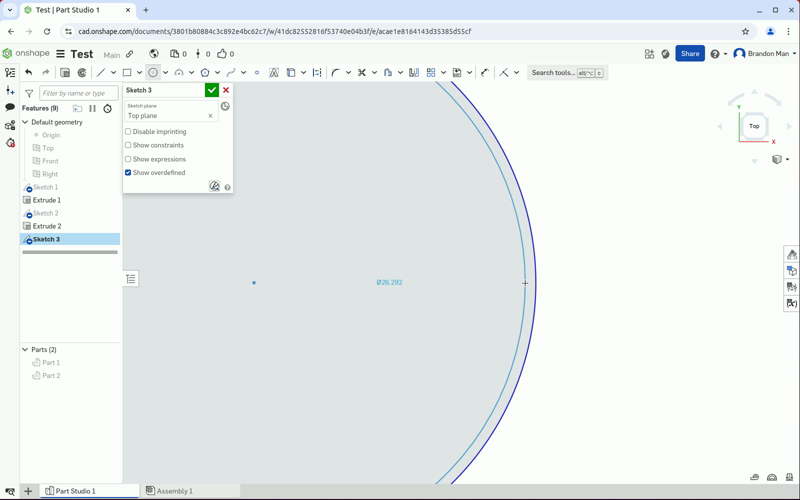
scroll(6)
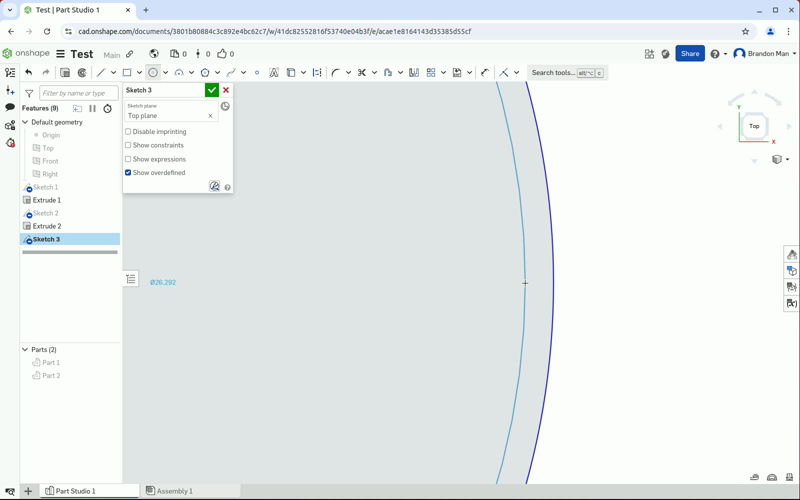
click(525, 282)
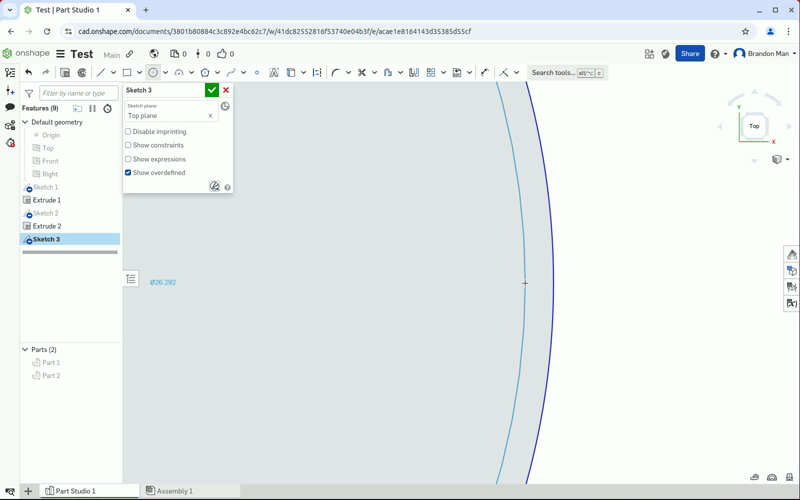
scroll(-6)
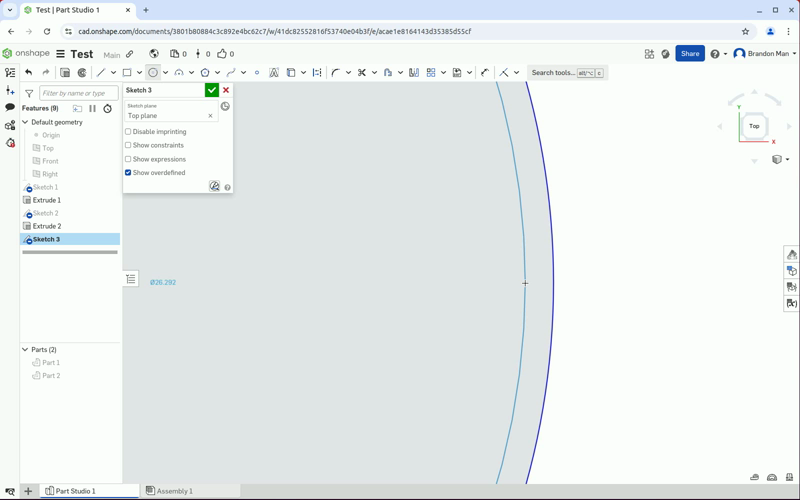
scroll(-6)
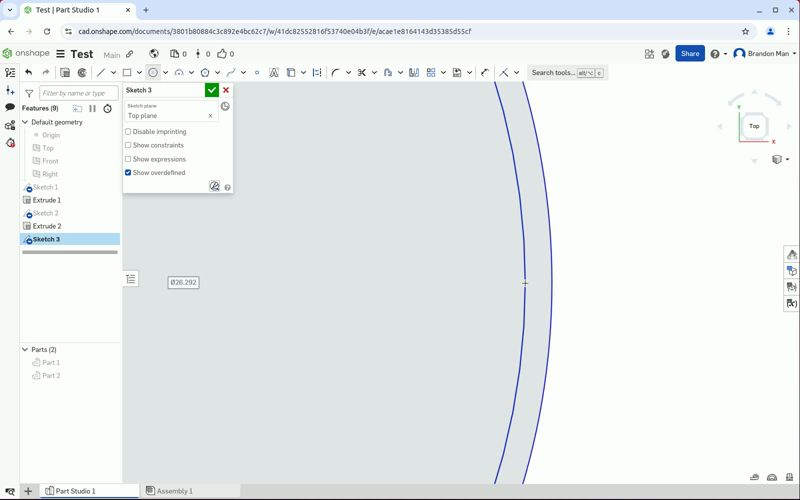
scroll(-6)
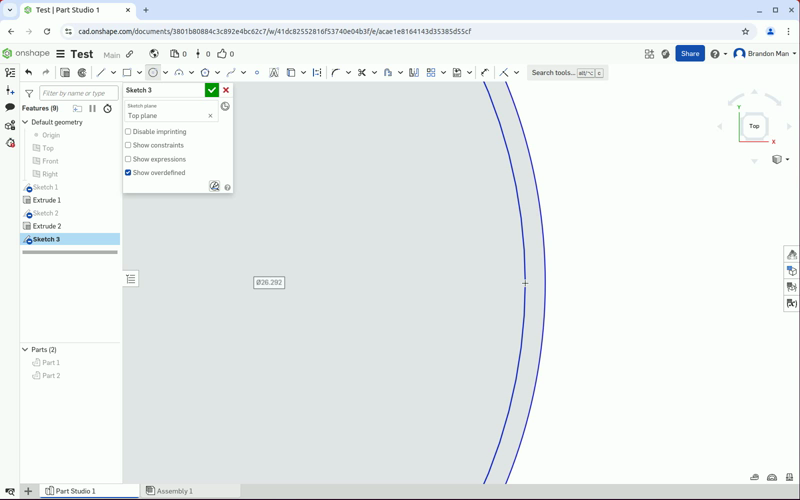
scroll(-6)
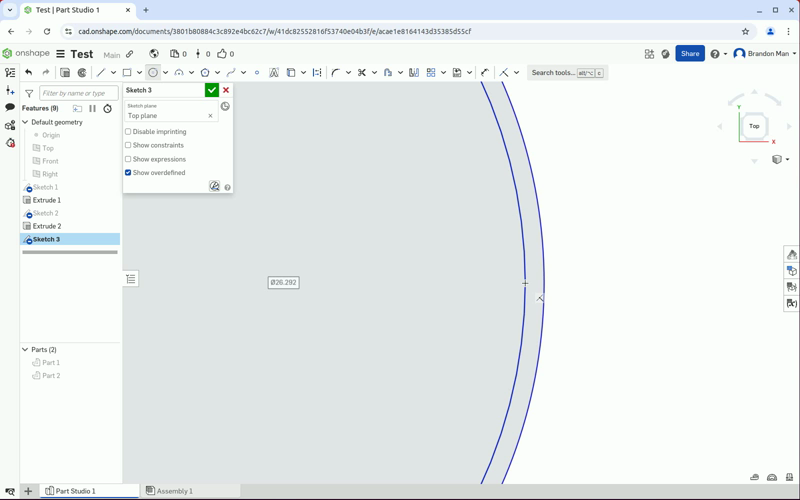
scroll(-6)
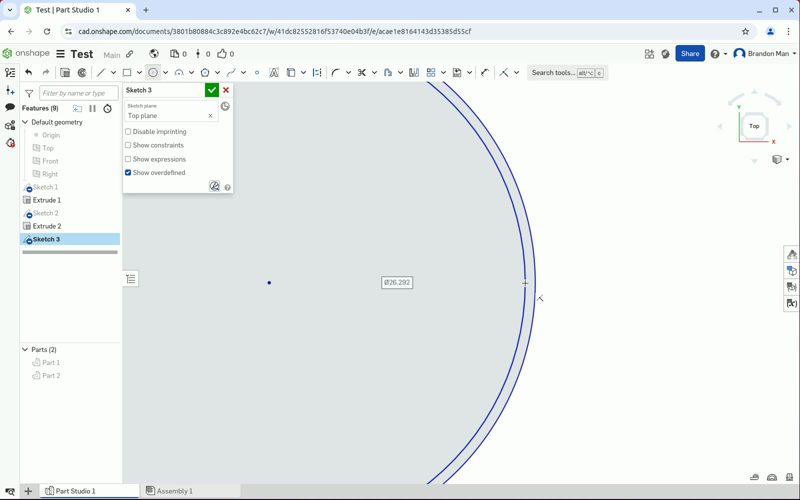
scroll(-6)
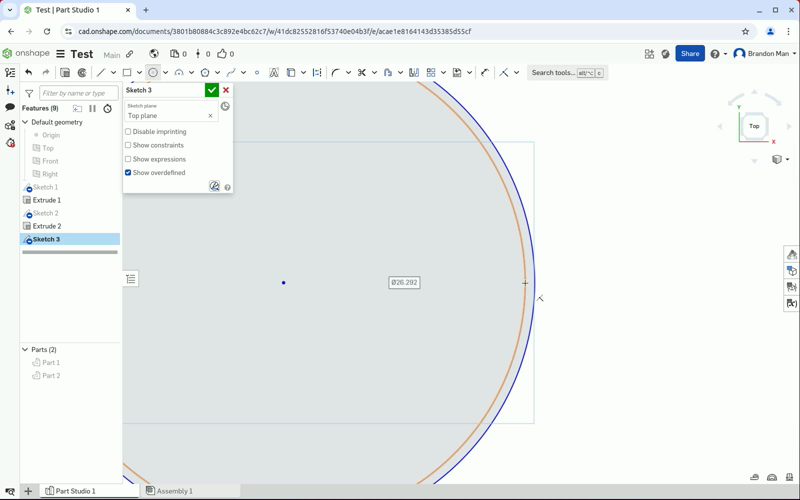
scroll(-6)
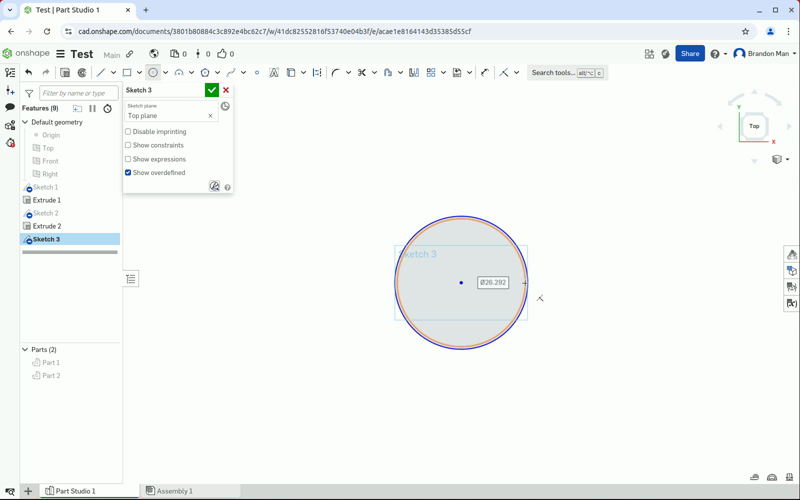
key(esc)
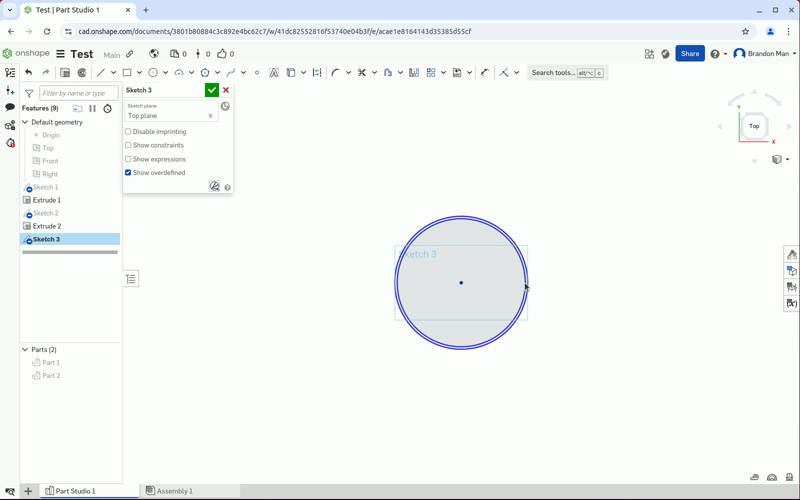
mouse_move(523, 303)
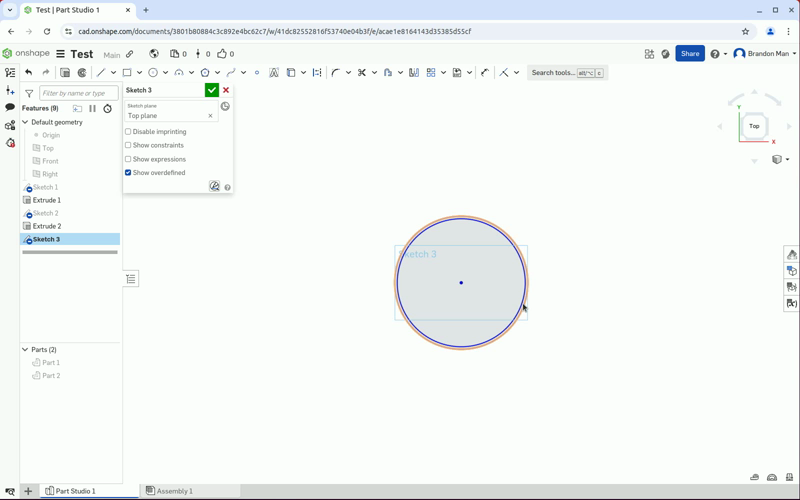
scroll(6)
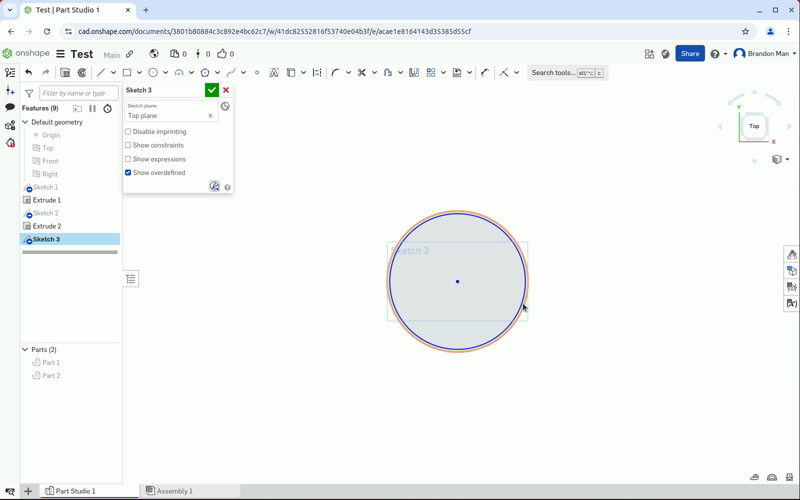
scroll(6)
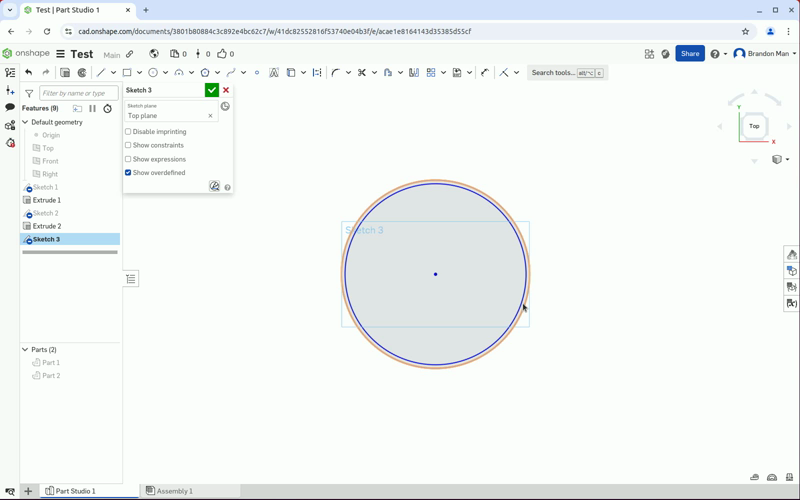
scroll(6)
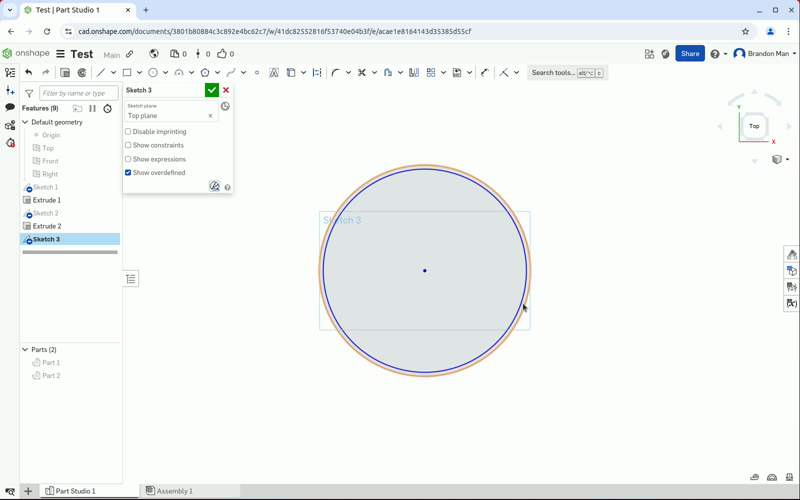
scroll(6)
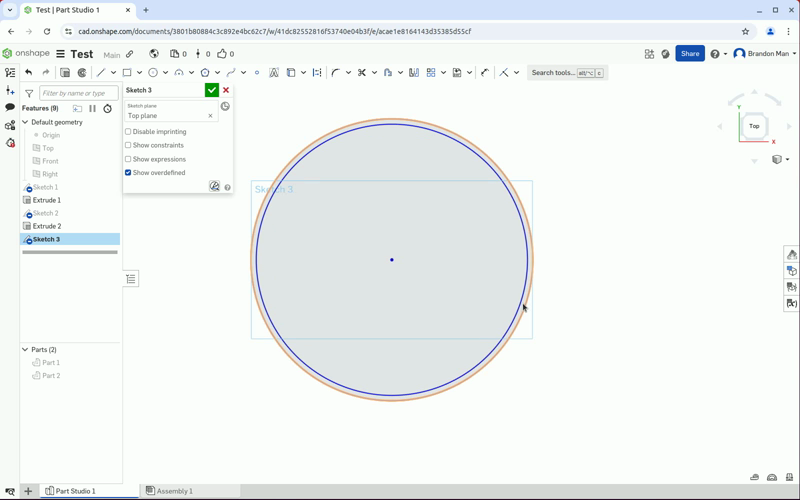
scroll(6)
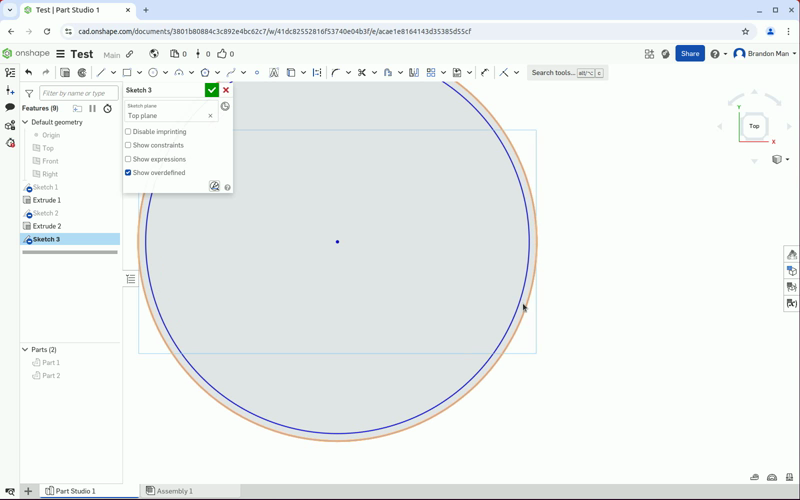
scroll(6)
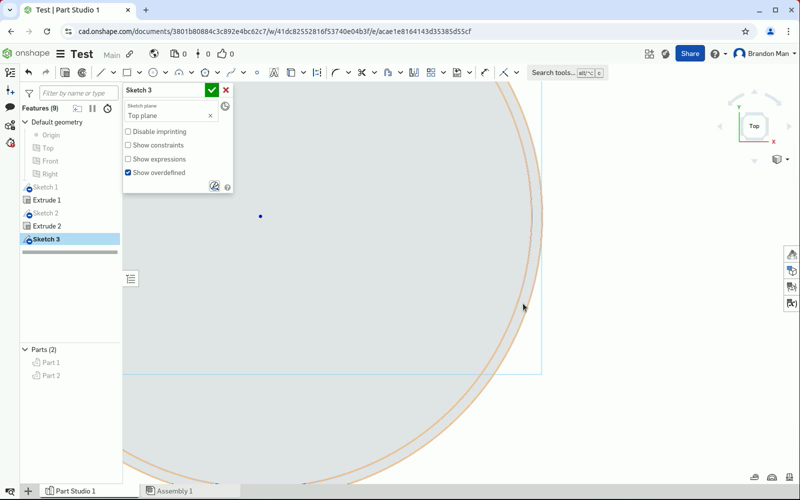
scroll(6)
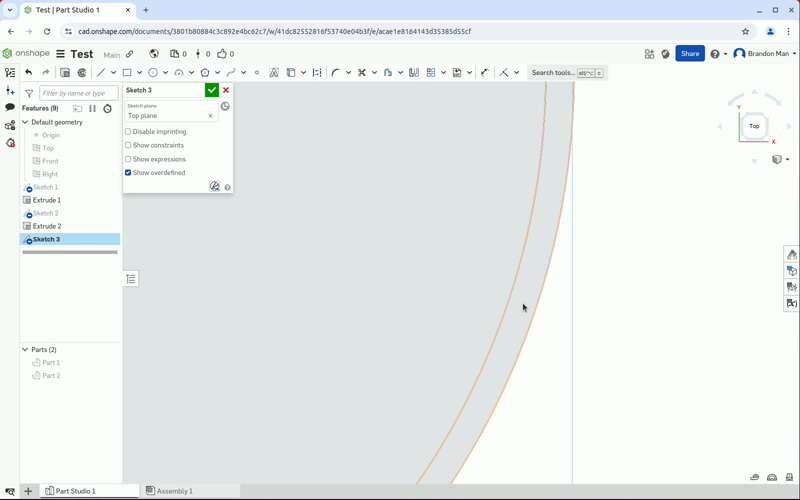
click(523, 303)
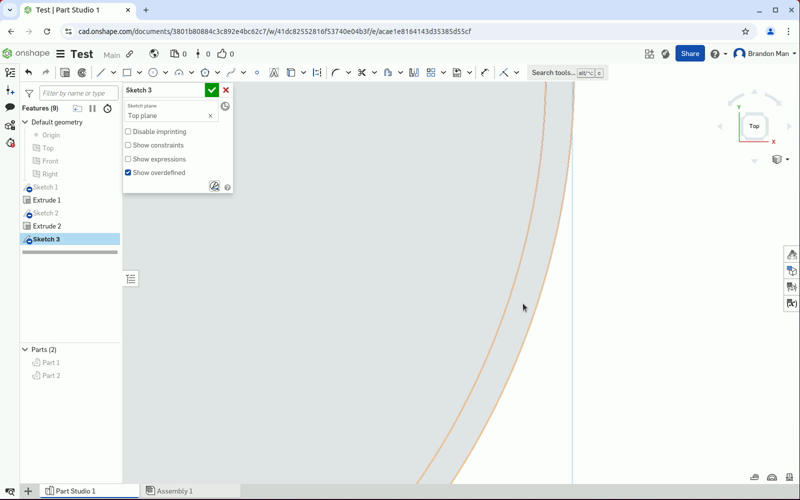
scroll(-6)
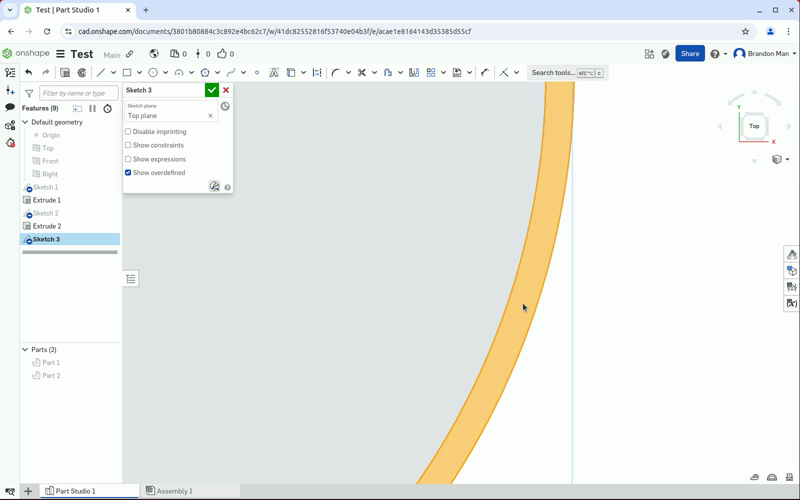
scroll(-6)
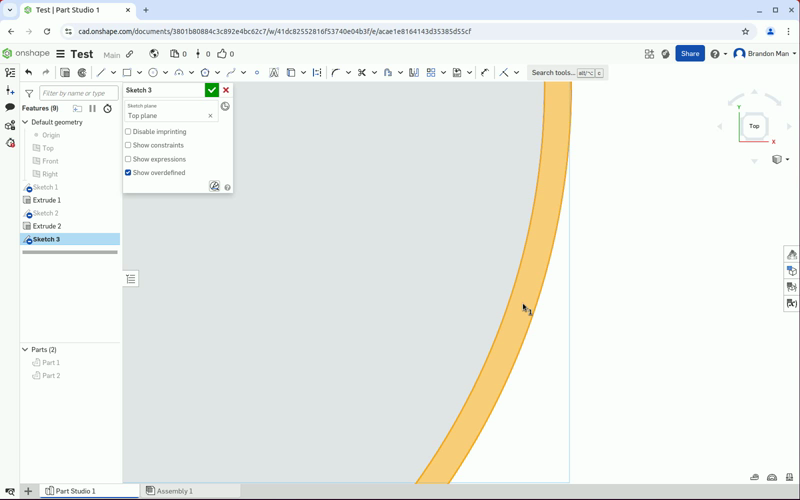
scroll(-6)
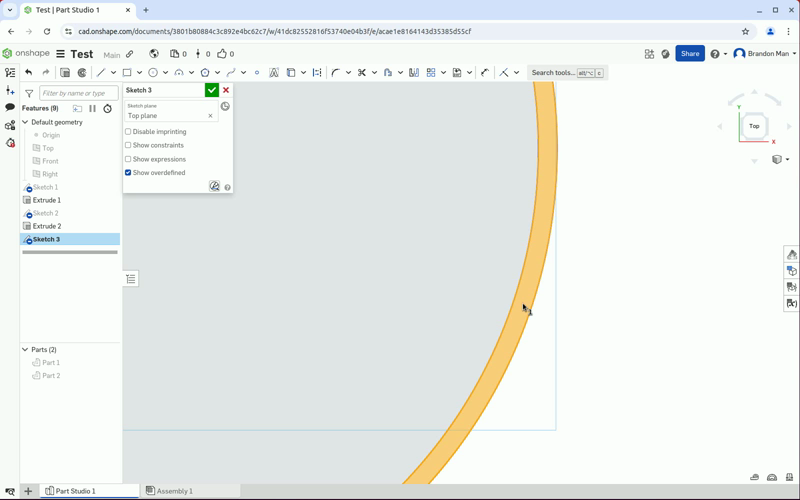
scroll(-6)
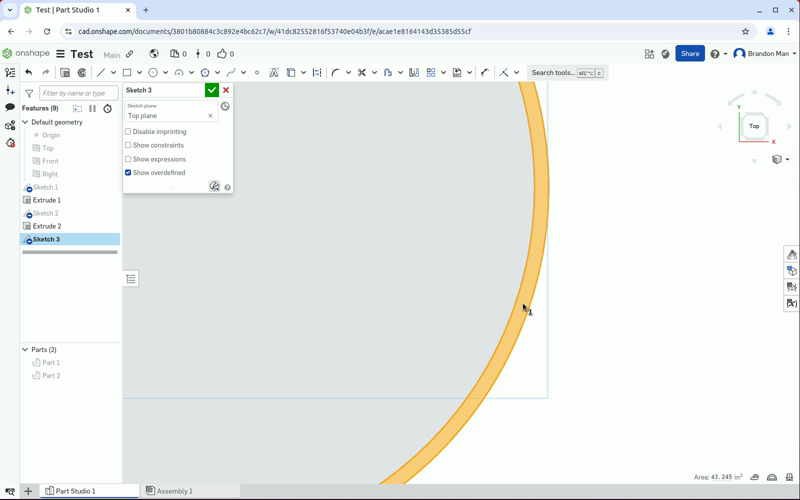
scroll(-6)
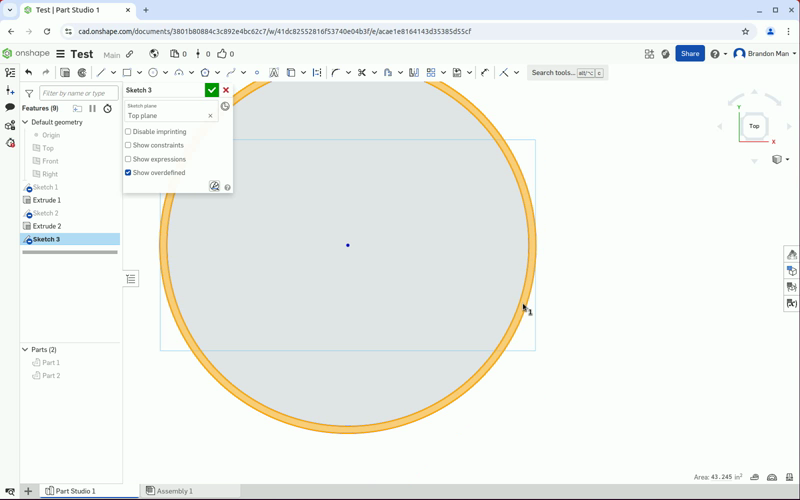
scroll(-6)
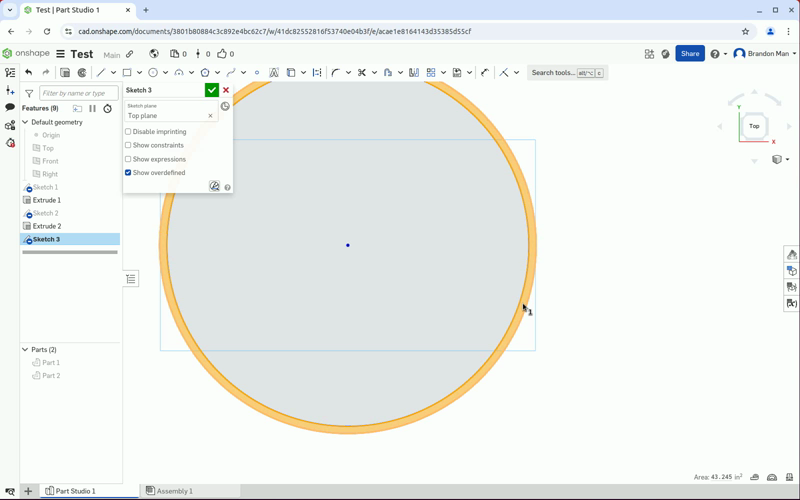
scroll(-6)
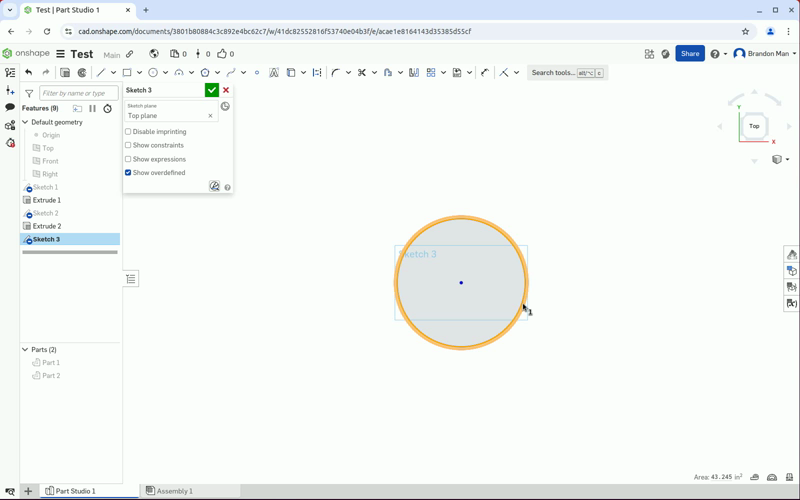
mouse_move(73, 352)
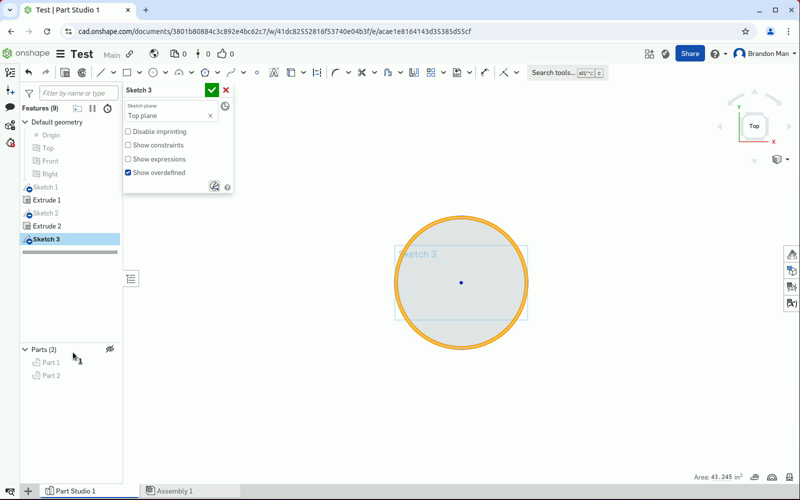
key(shift+y)
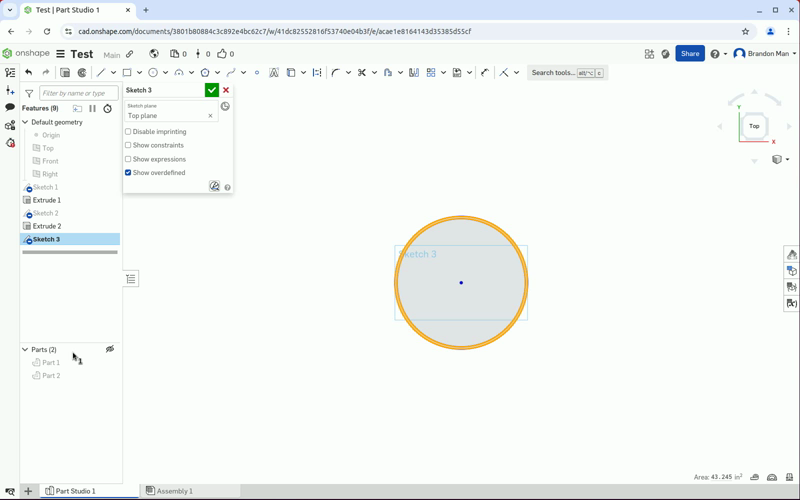
key(shift+e)
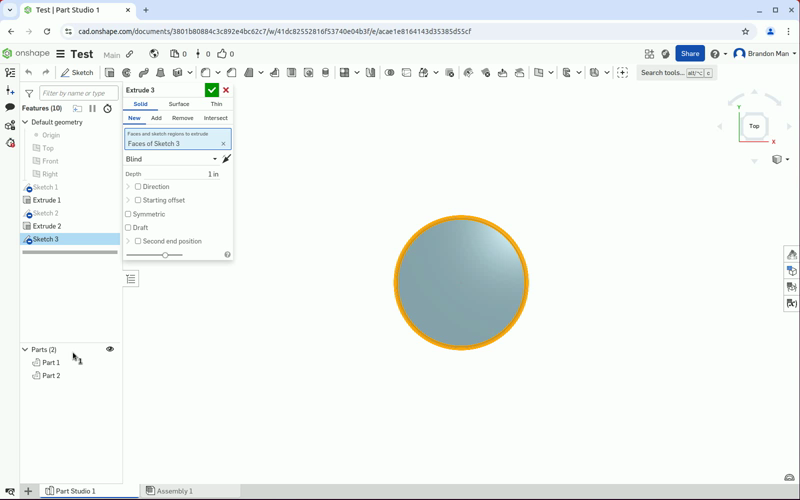
mouse_move(143, 106)
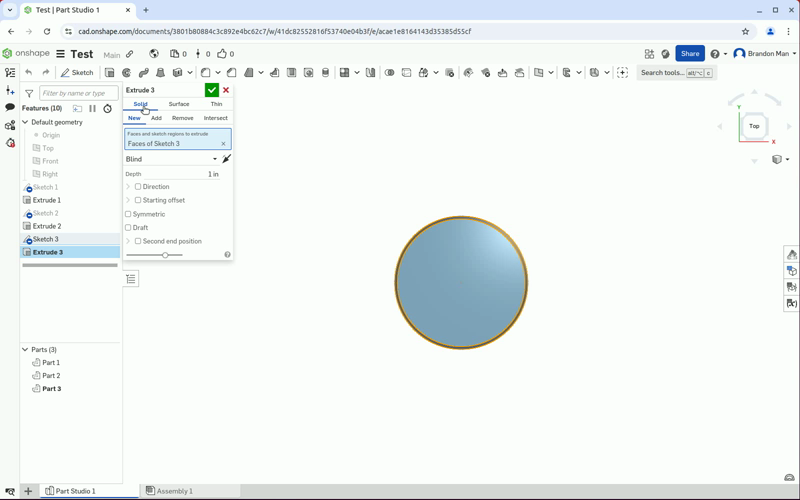
click(143, 106)
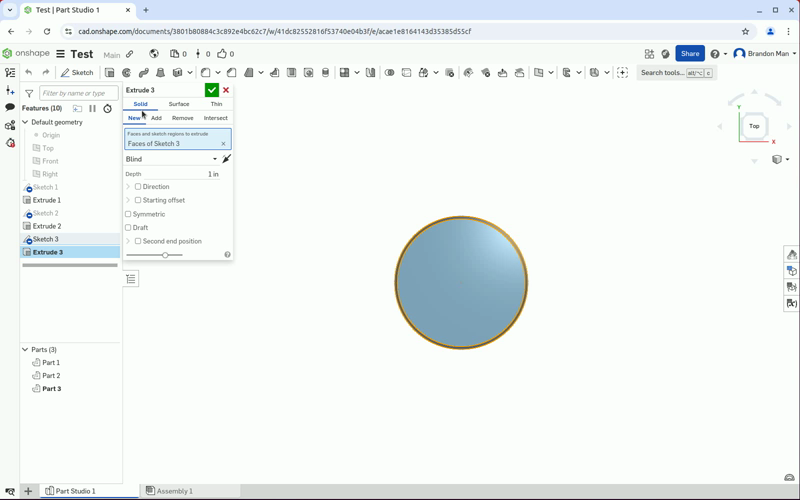
mouse_move(137, 120)
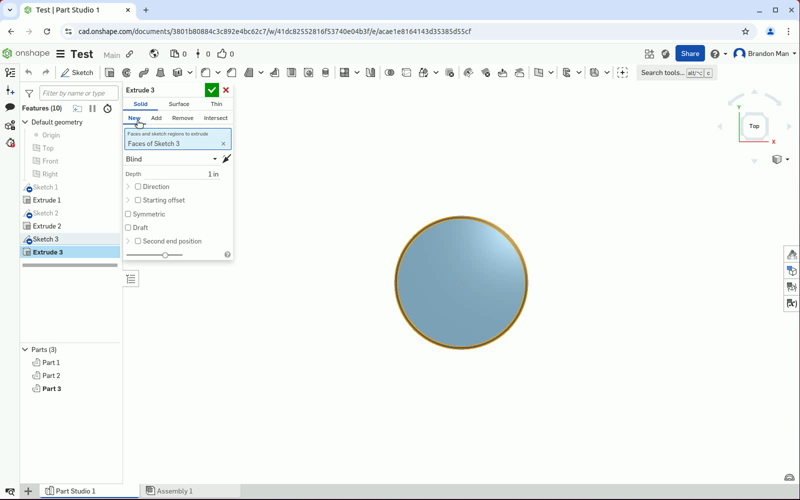
click(137, 120)
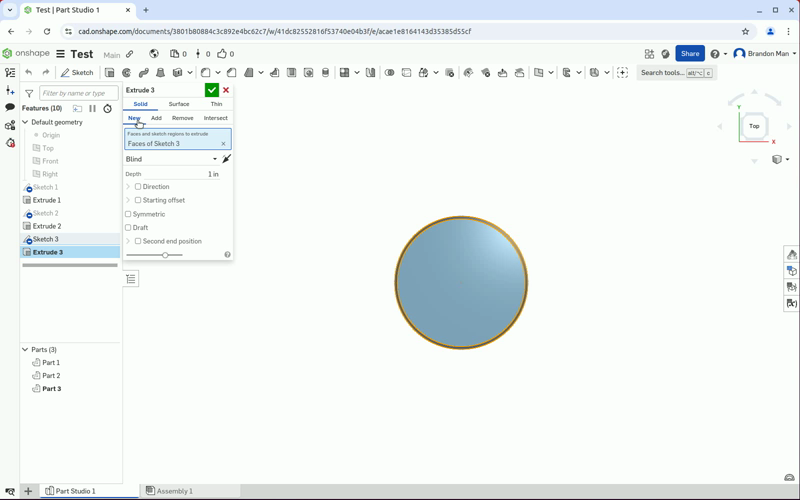
key(tab, 4)
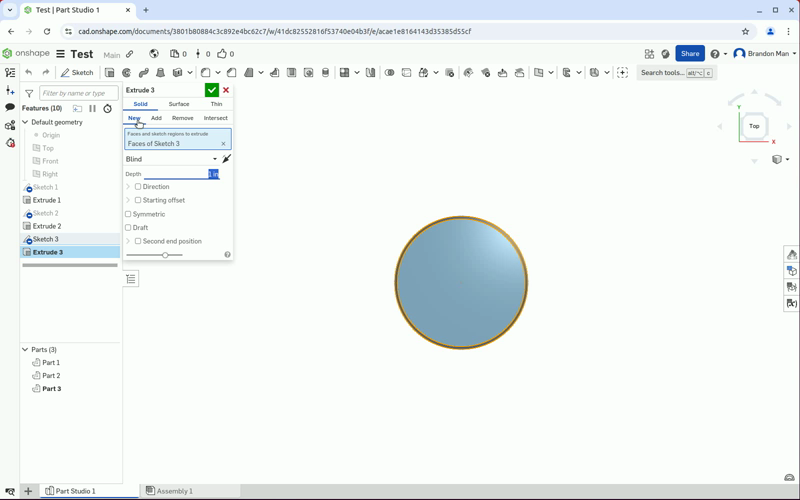
text(23.108)
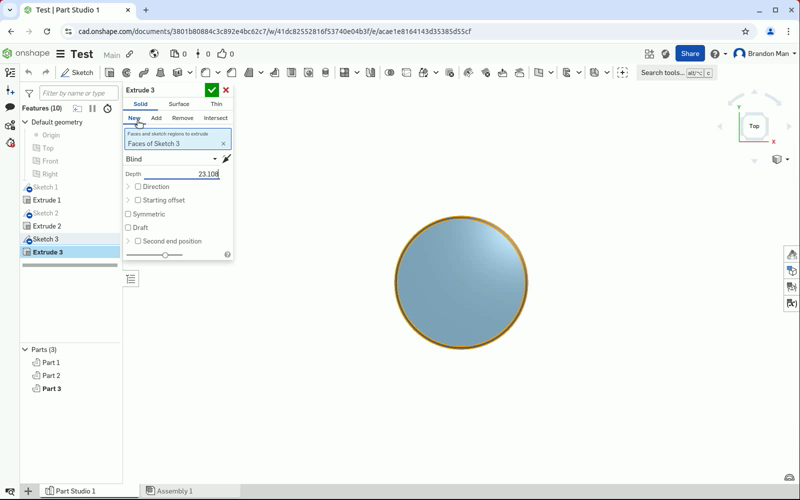
key(enter)
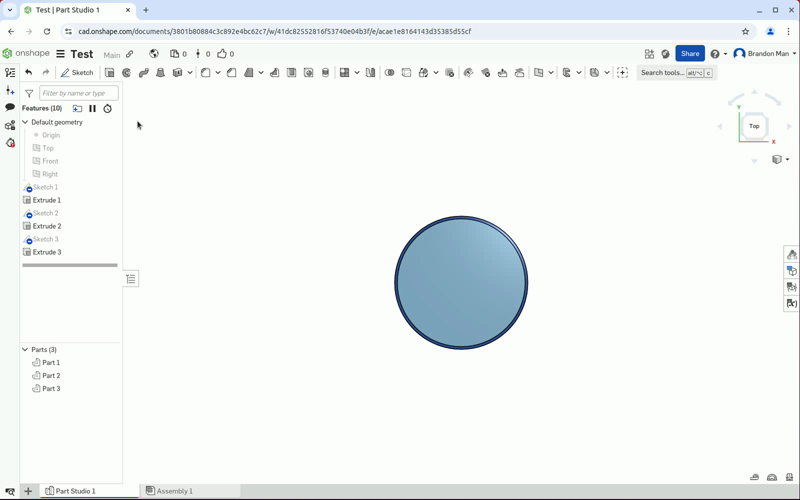
key(shift+h)
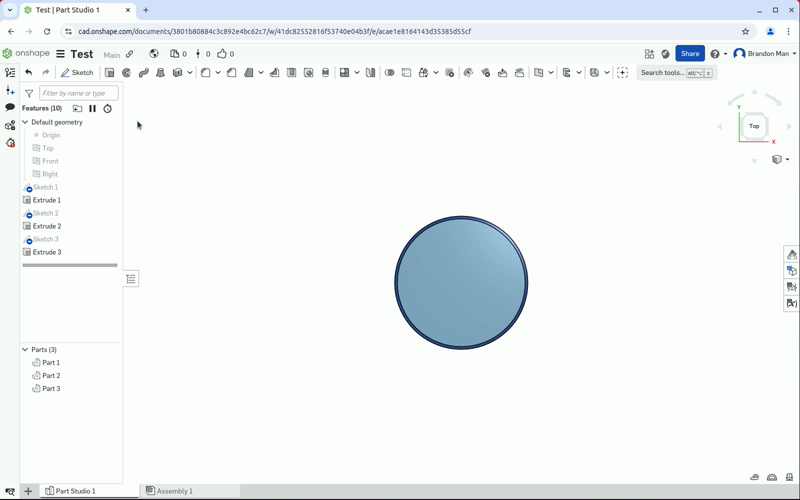
key(shift+h)
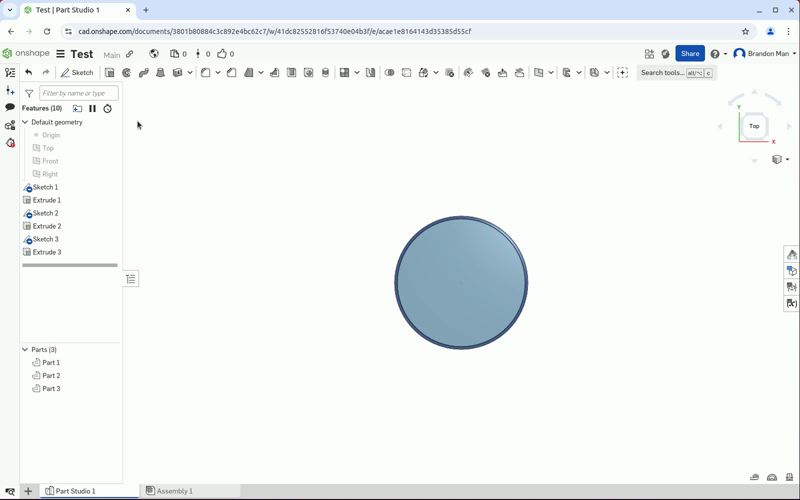
key(shift+7)
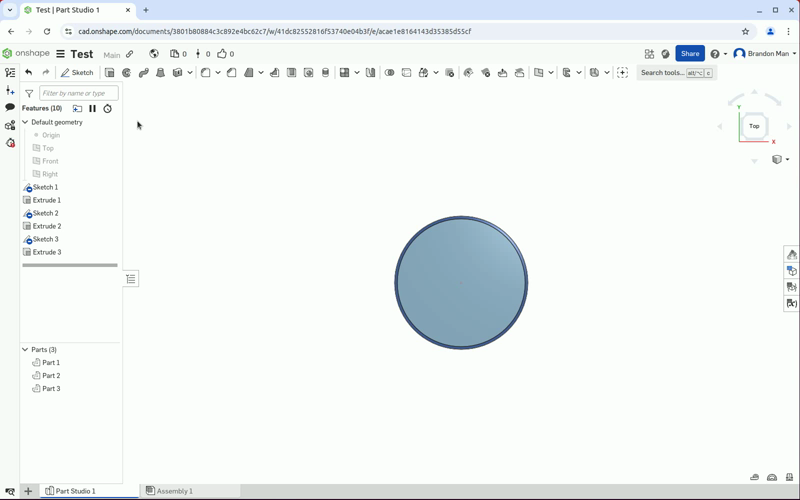
key(up, 3)
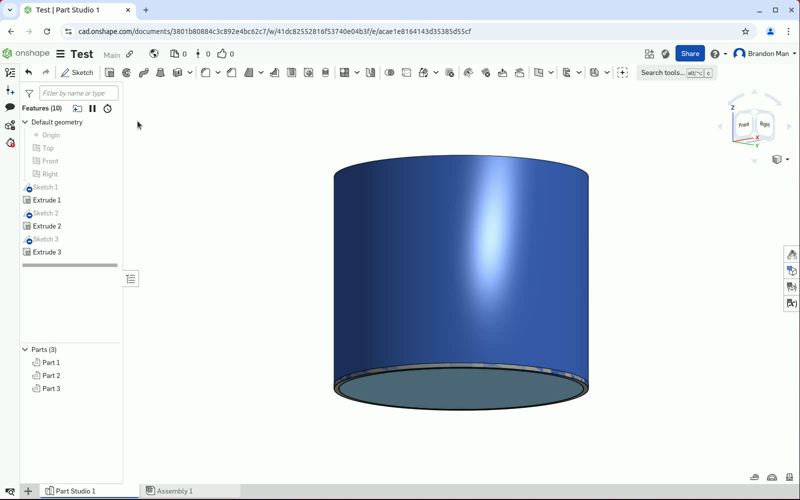
key(left, 3)
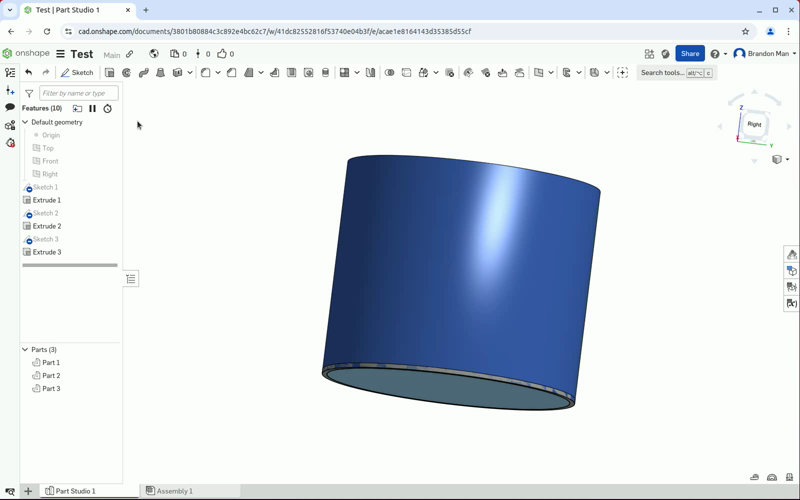
key(right, 3)
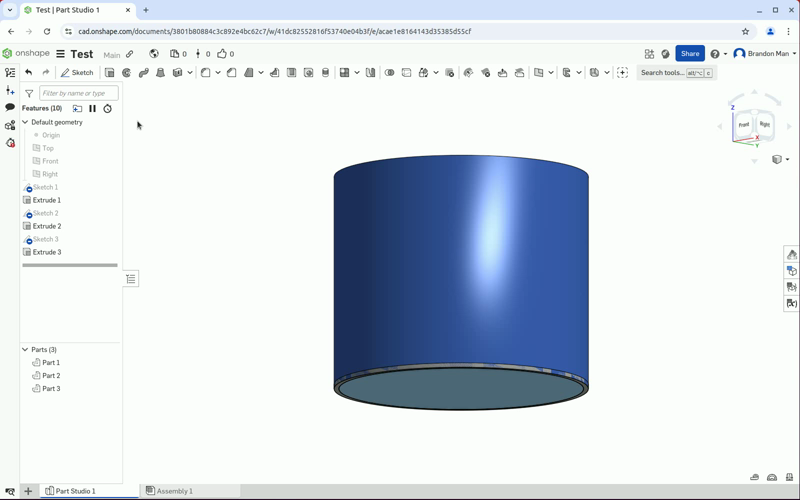
key(down, 3)
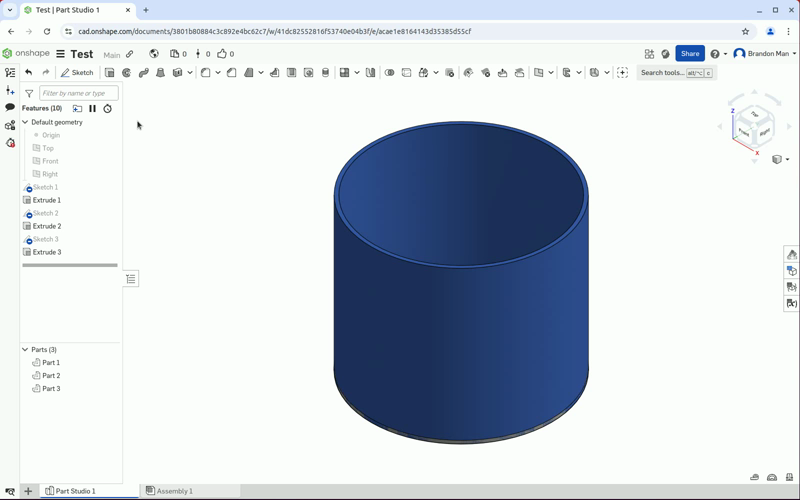
mouse_move(73, 189)
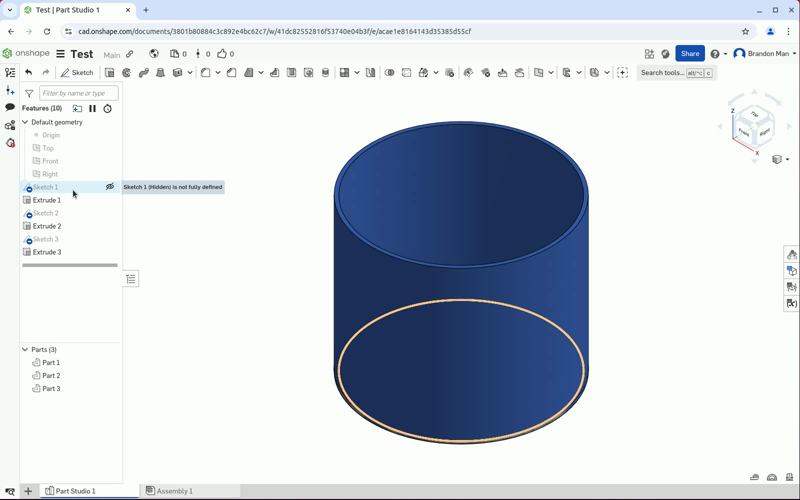
click(73, 189)